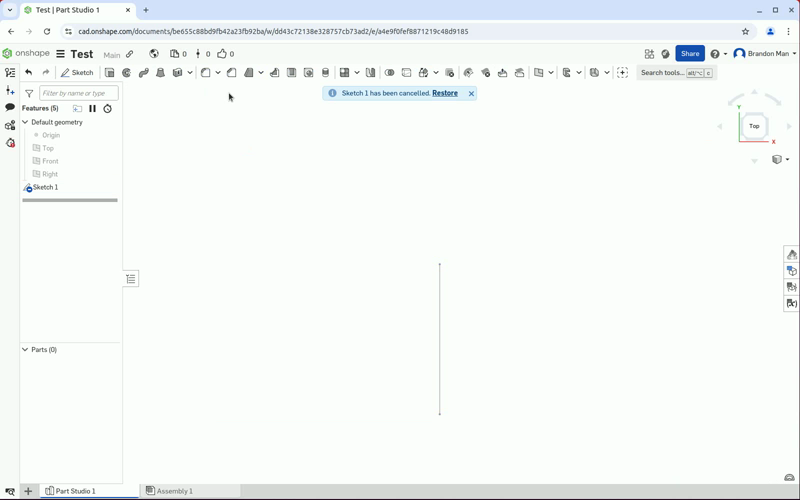
key(shift+h)
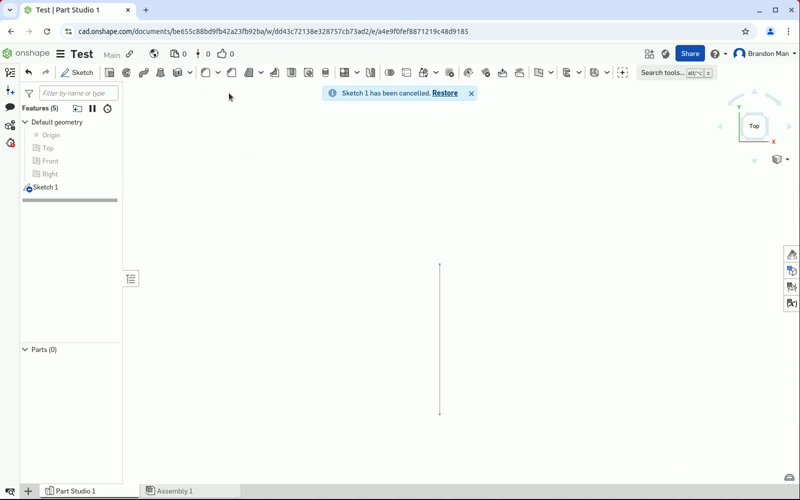
key(shift+s)
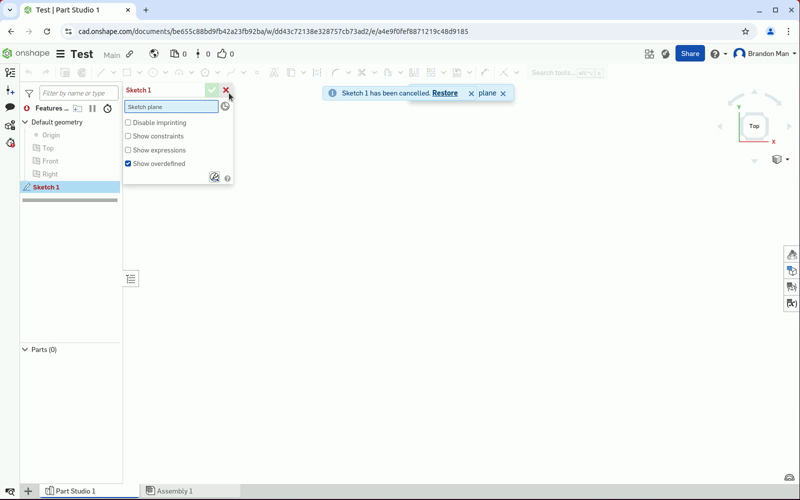
mouse_move(73, 150)
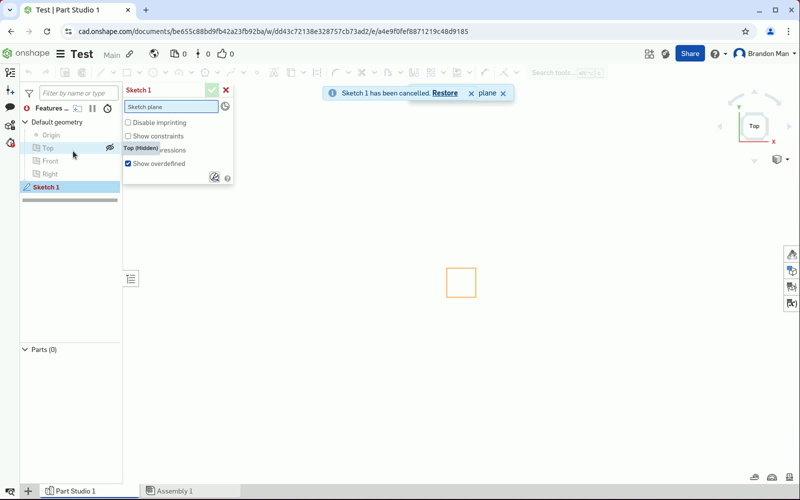
click(73, 150)
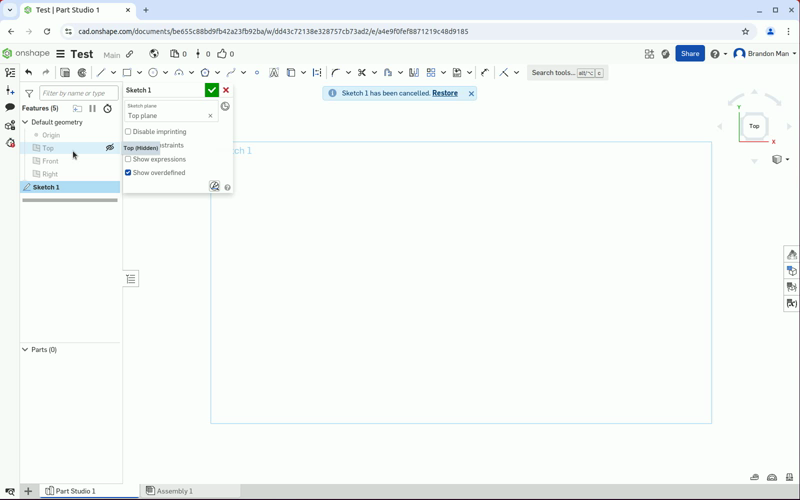
mouse_move(73, 352)
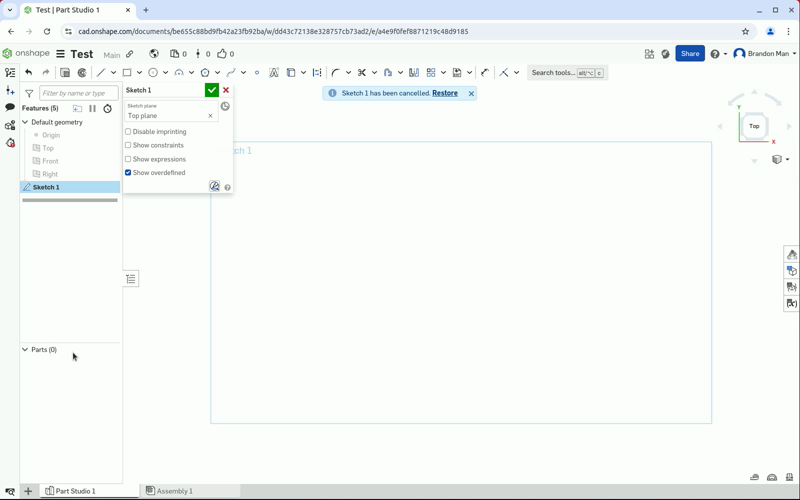
key(y)
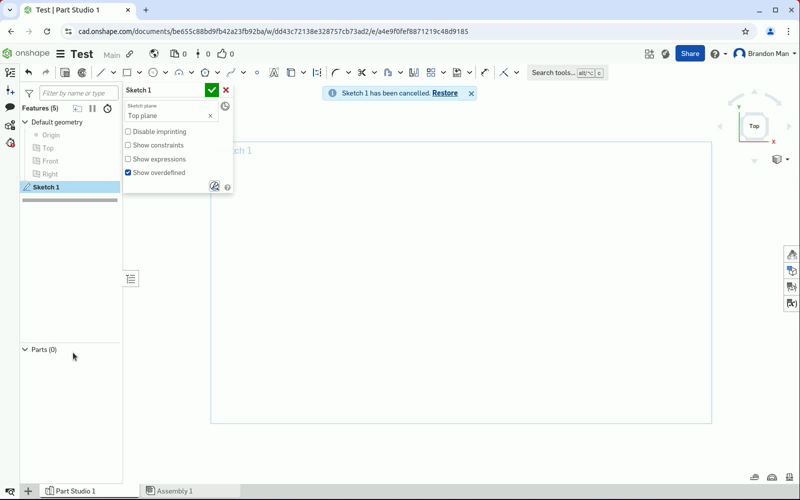
key(l)
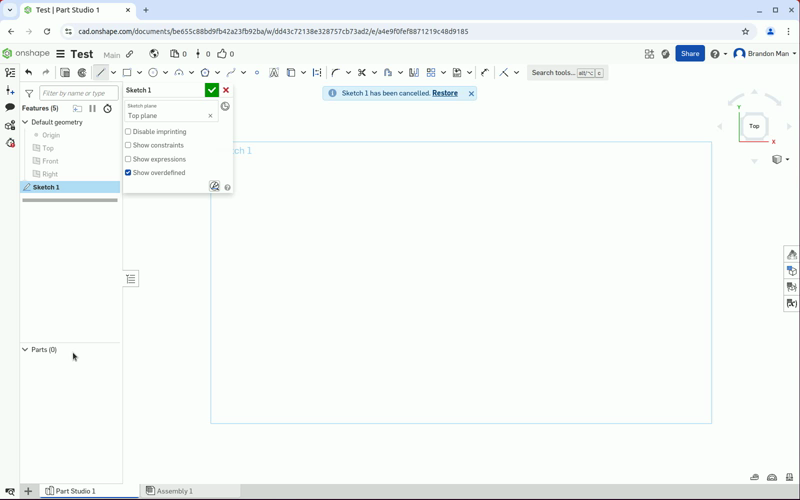
key_down(shift)
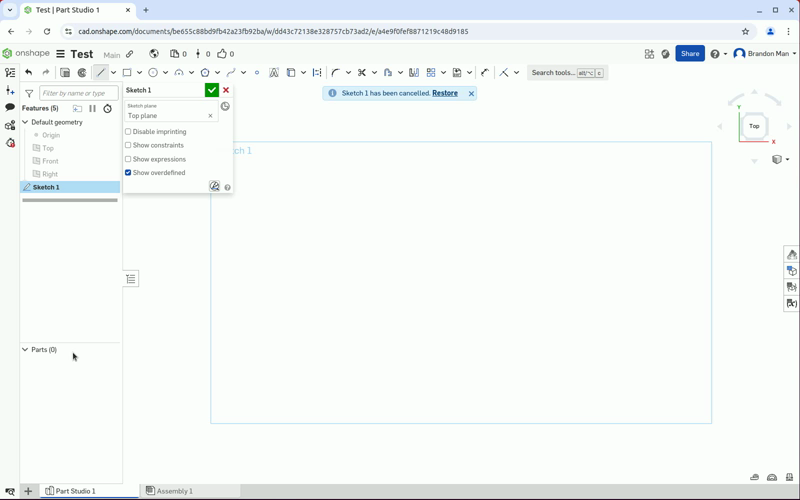
mouse_move(348, 348)
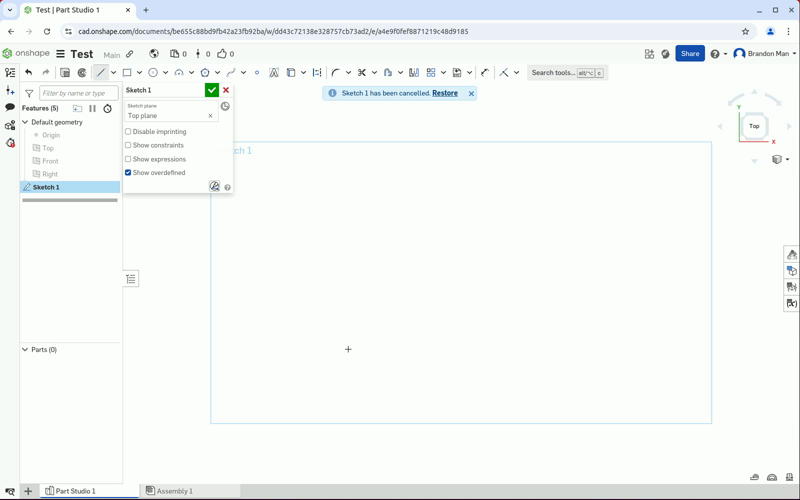
click(348, 348)
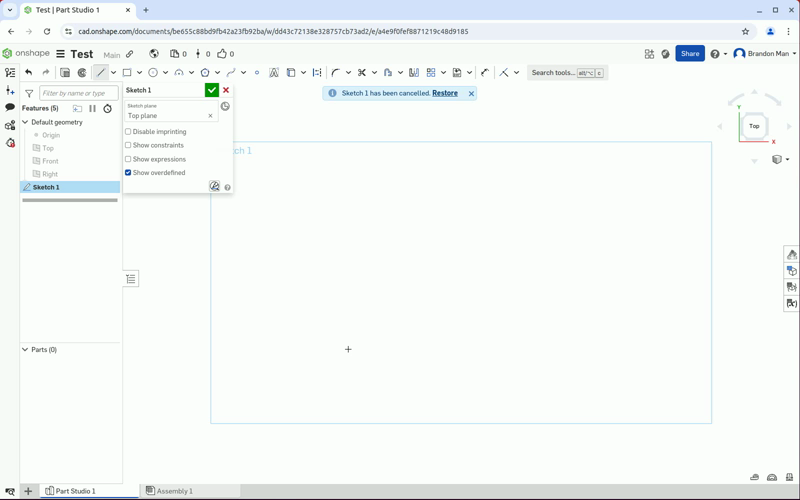
key_up(shift)
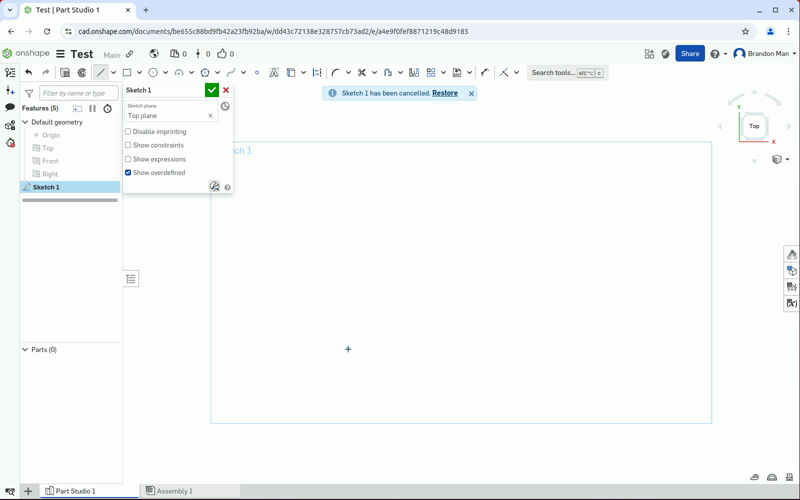
key_down(shift)
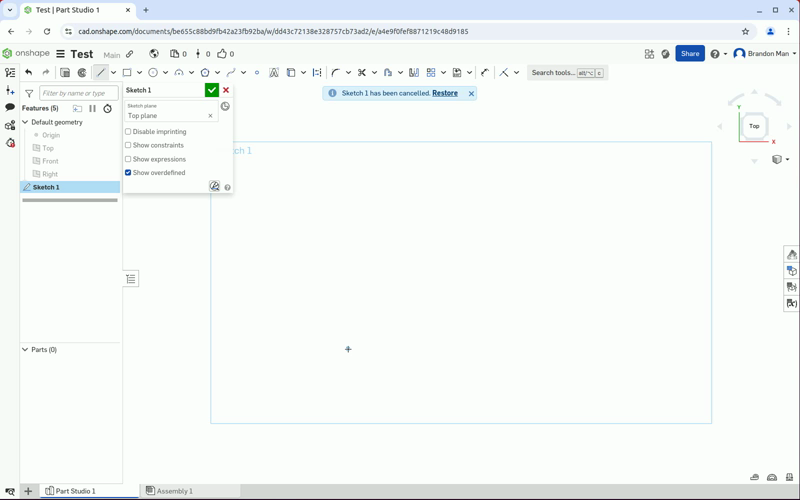
mouse_move(518, 348)
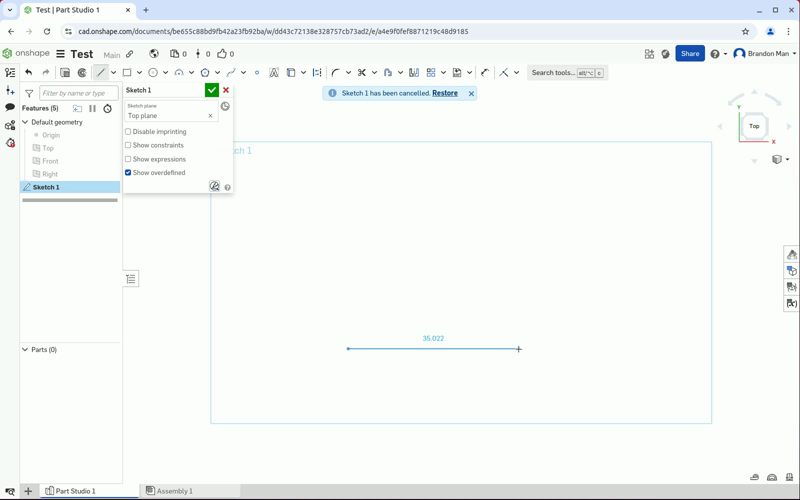
click(518, 348)
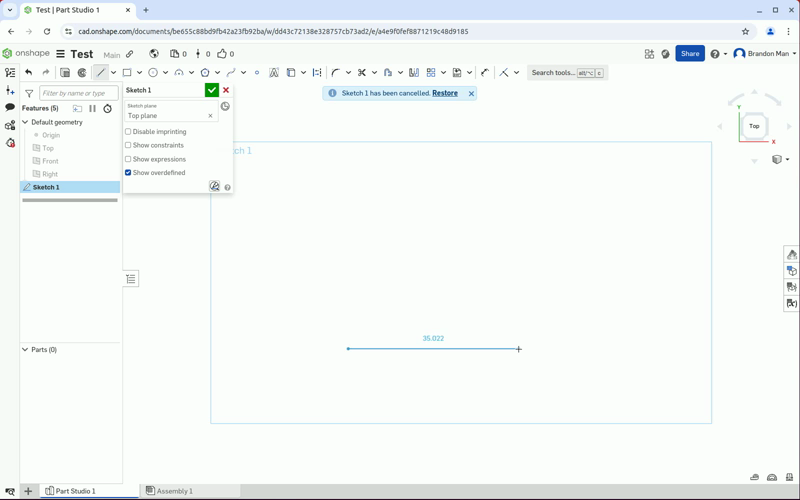
key_up(shift)
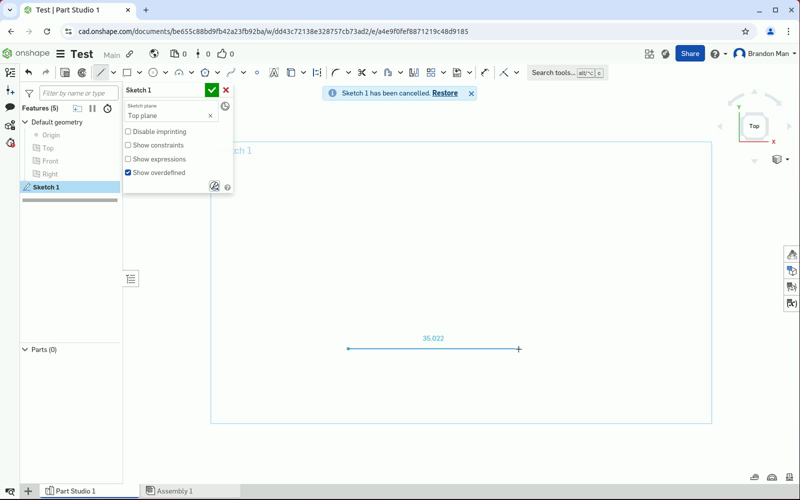
key_down(shift)
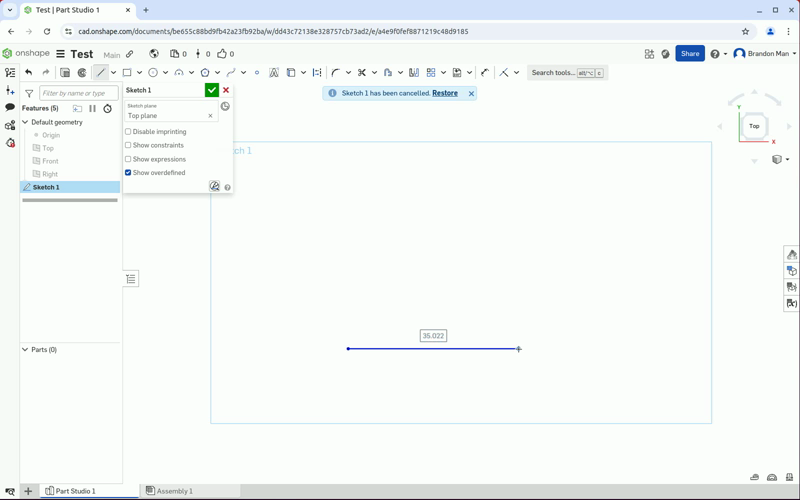
mouse_move(518, 217)
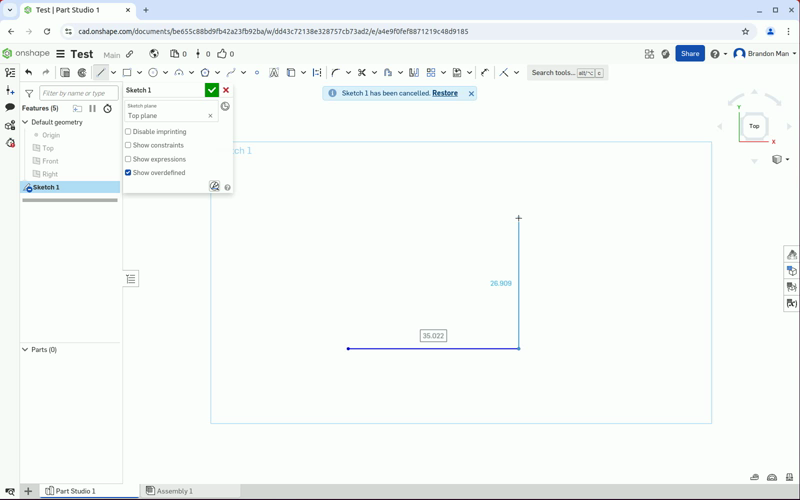
click(518, 217)
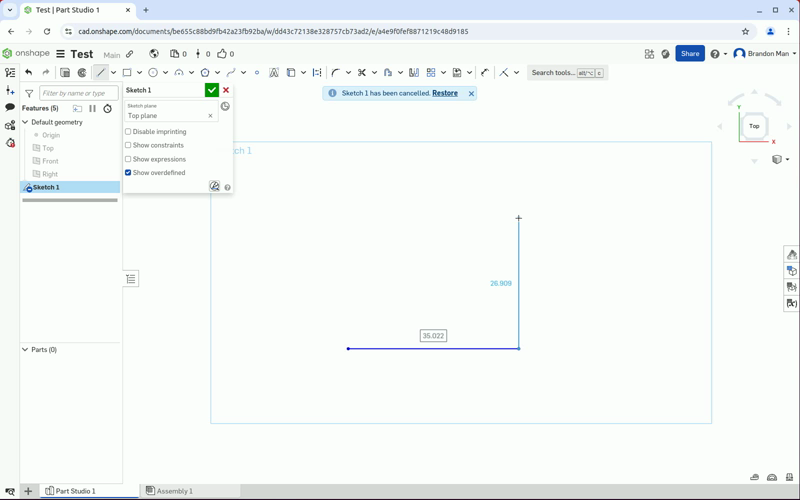
key_up(shift)
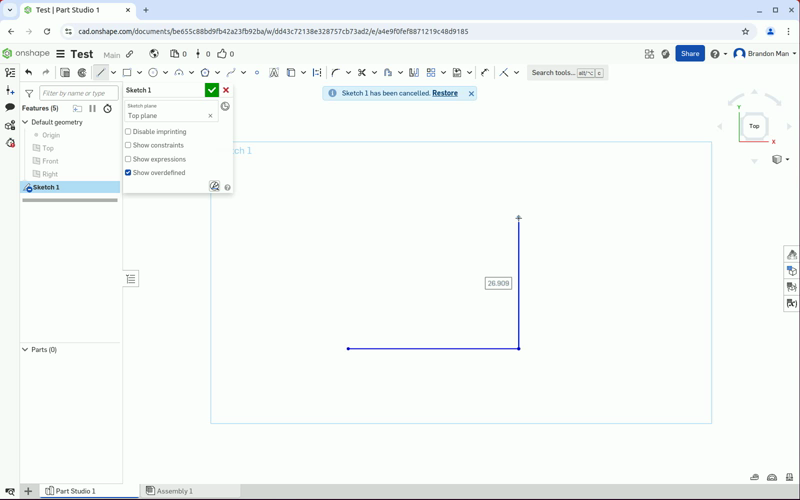
key_down(shift)
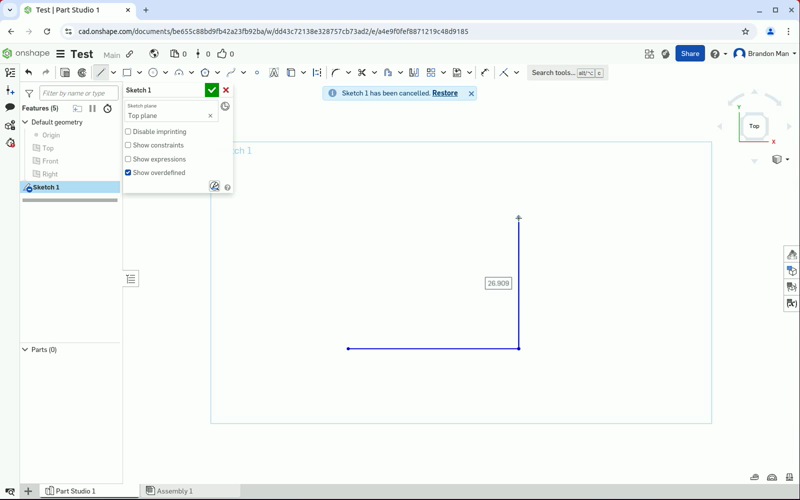
mouse_move(348, 217)
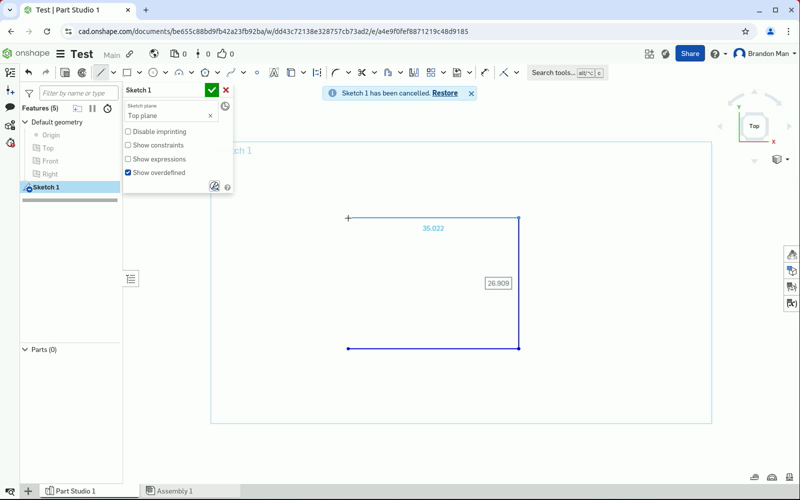
click(348, 217)
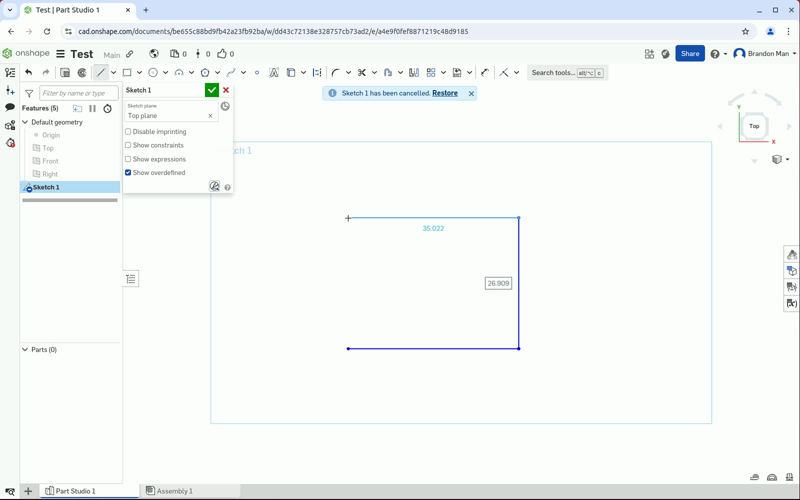
key_up(shift)
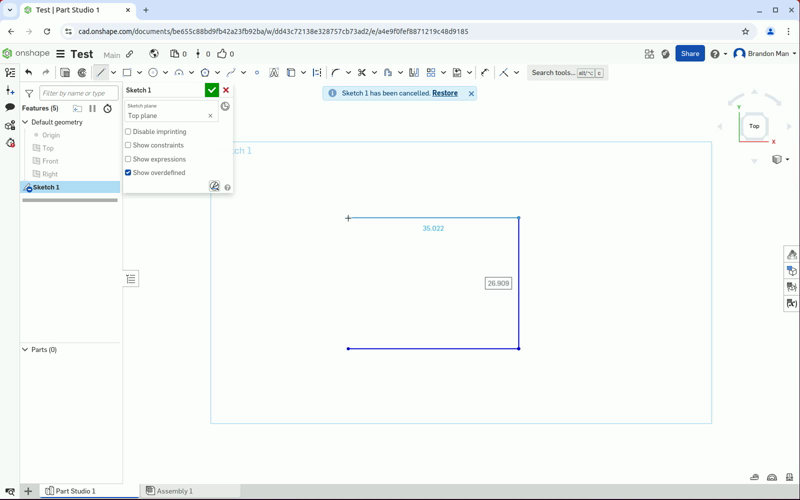
key_down(shift)
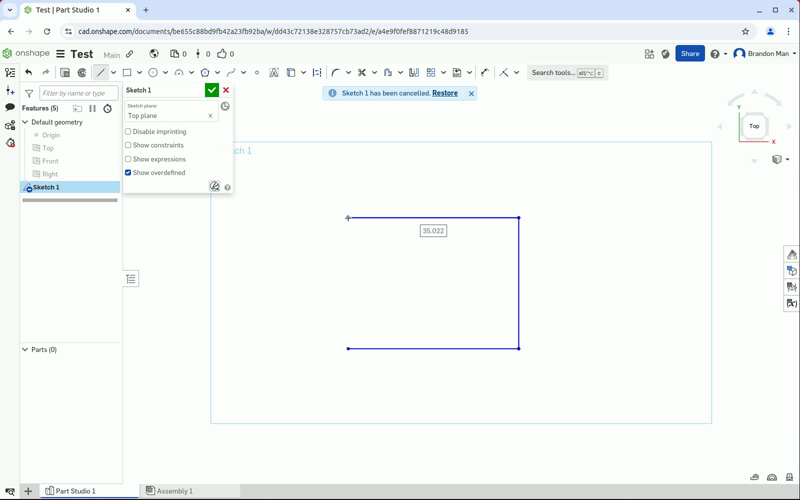
mouse_move(348, 348)
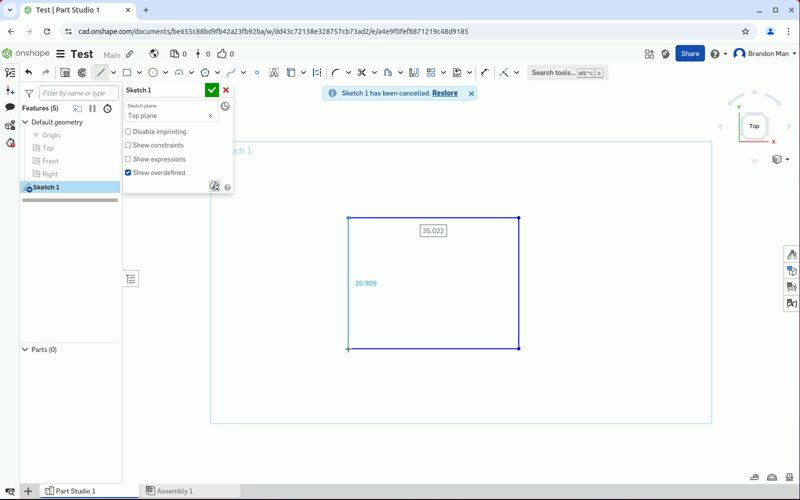
key_up(shift)
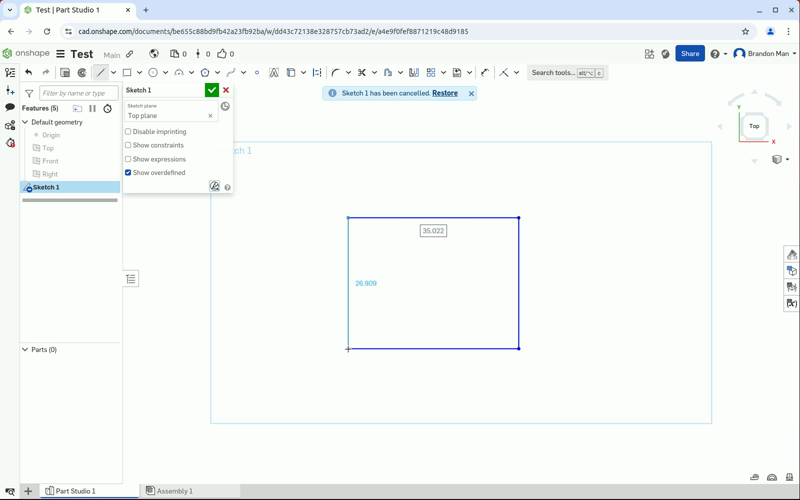
click(348, 348)
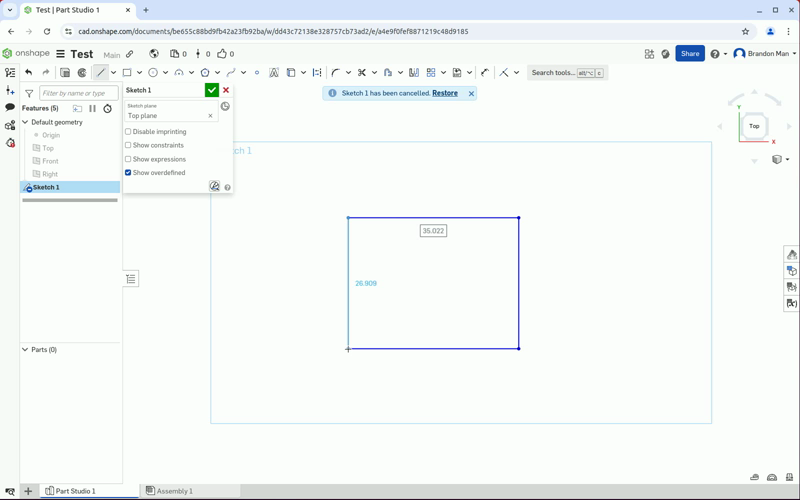
key(esc)
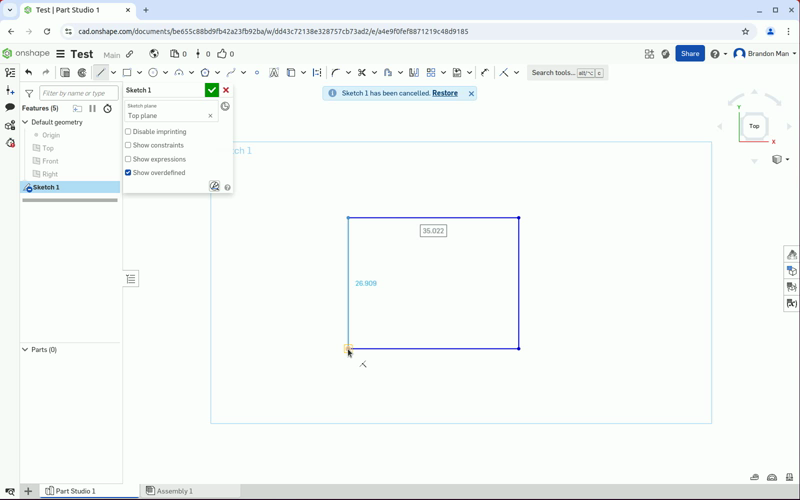
mouse_move(462, 326)
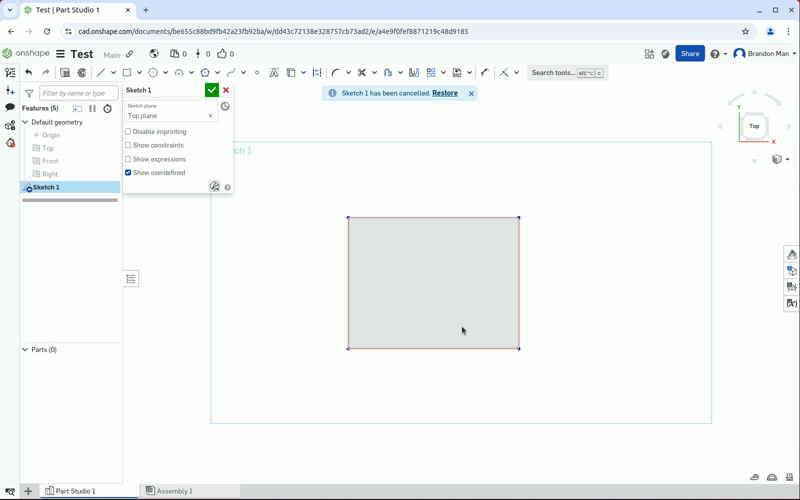
click(462, 326)
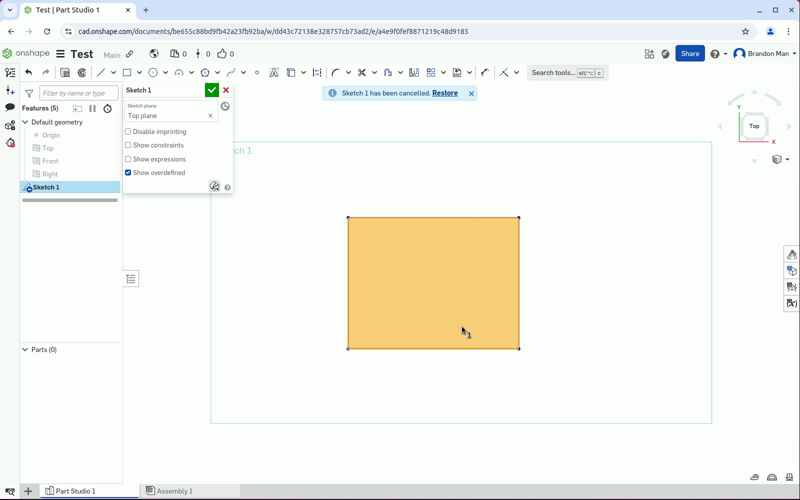
mouse_move(73, 352)
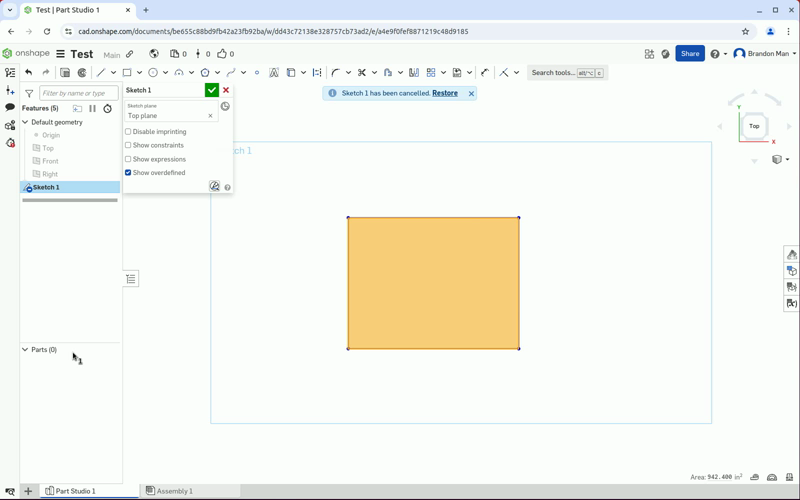
key(shift+y)
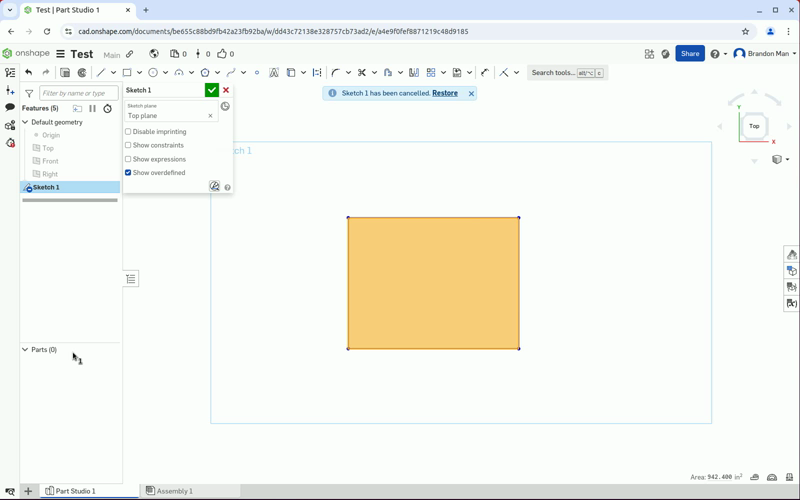
key(shift+e)
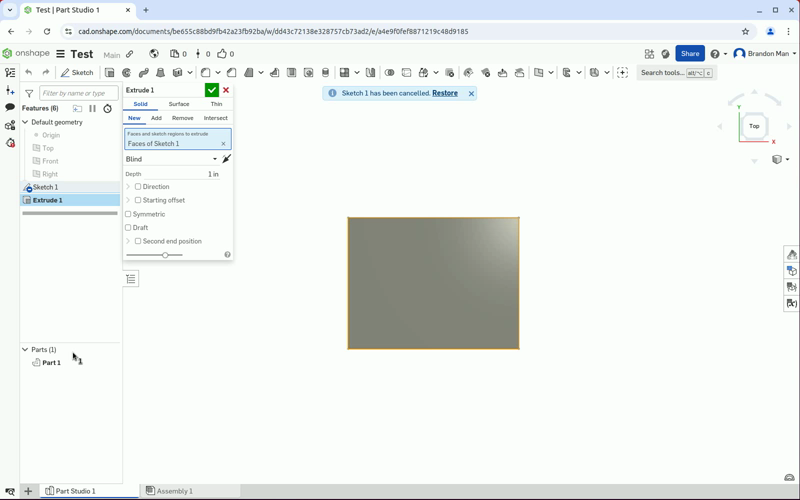
mouse_move(143, 106)
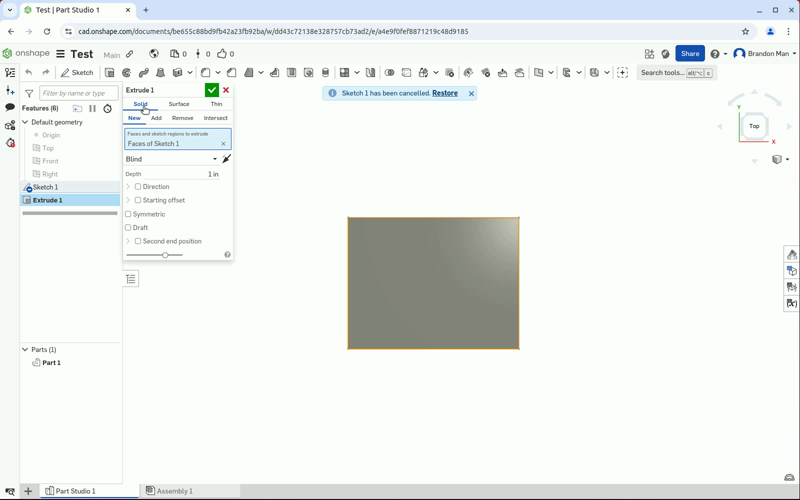
click(143, 106)
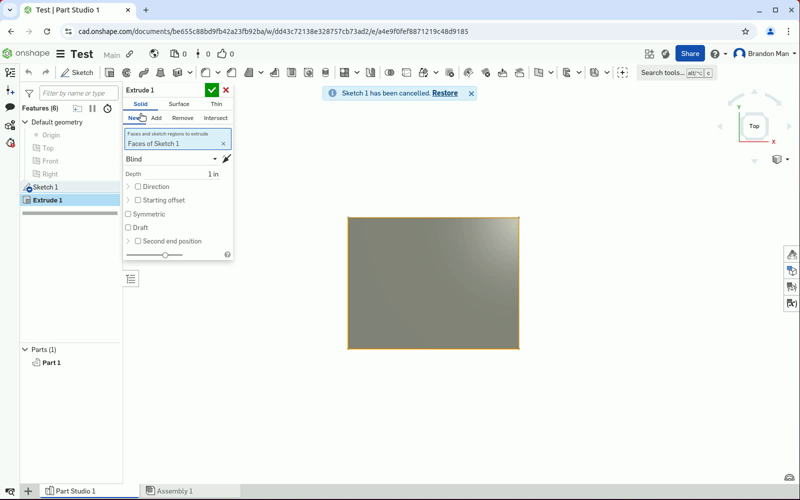
mouse_move(137, 120)
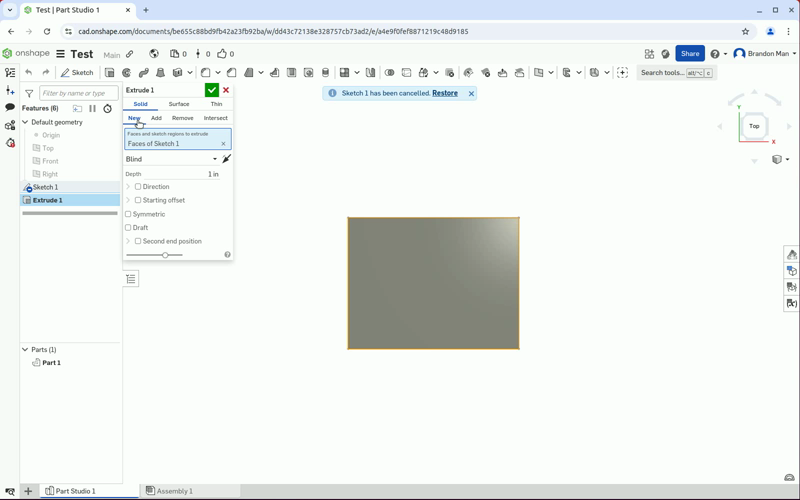
click(137, 120)
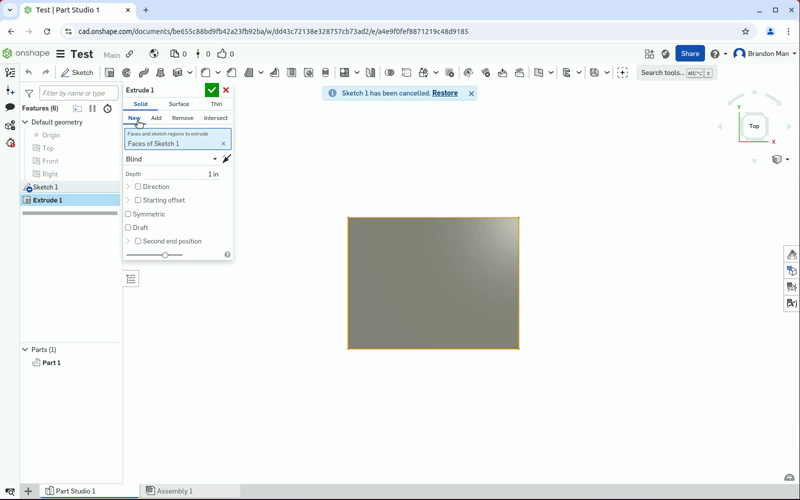
key(tab, 4)
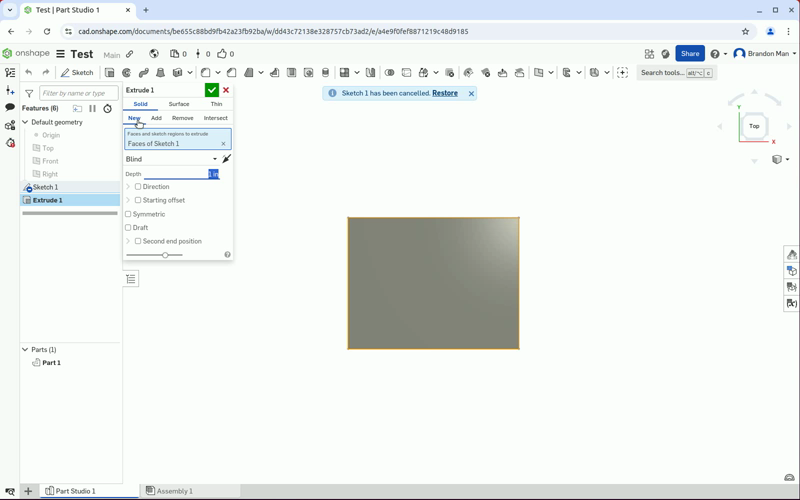
text(19.979)
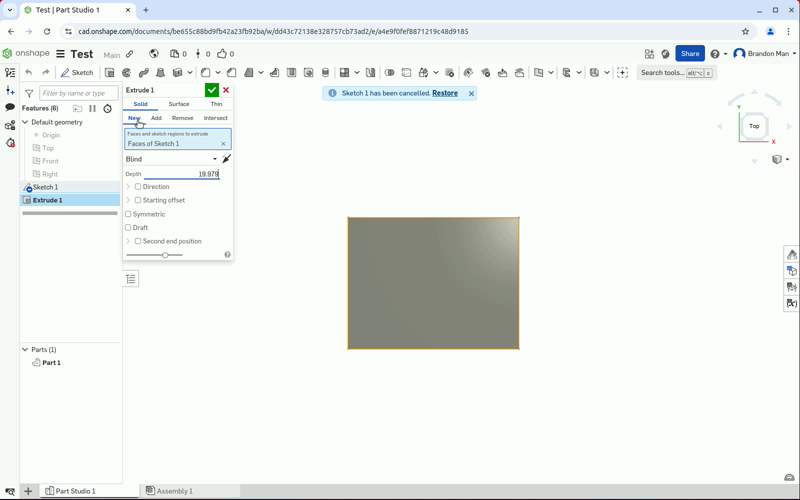
key(enter)
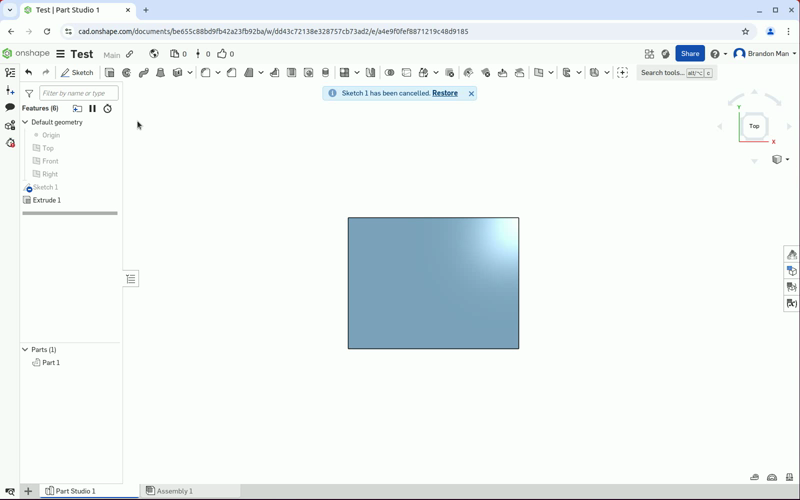
key(shift+h)
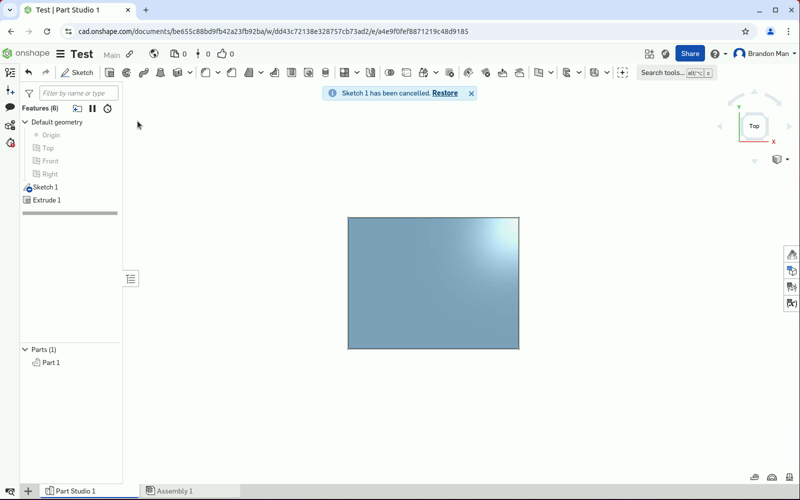
key(shift+h)
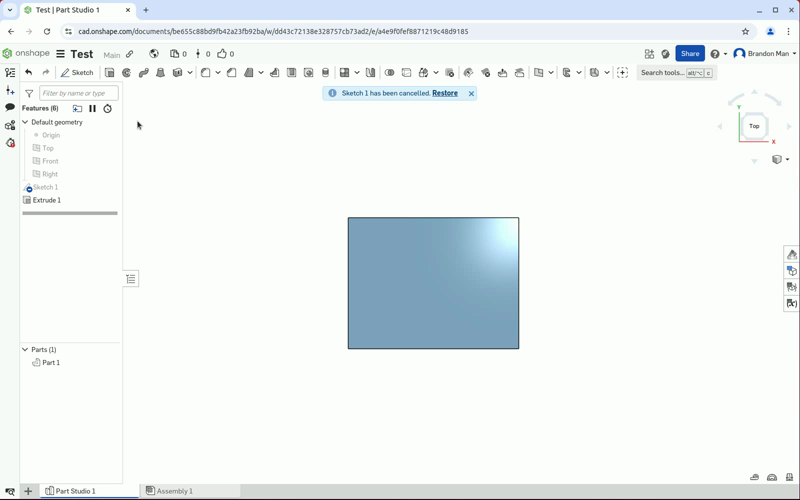
mouse_move(73, 189)
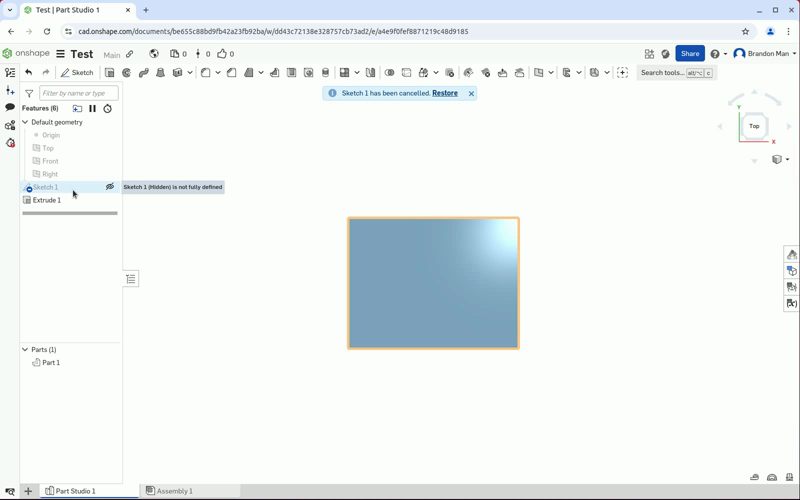
click(73, 189)
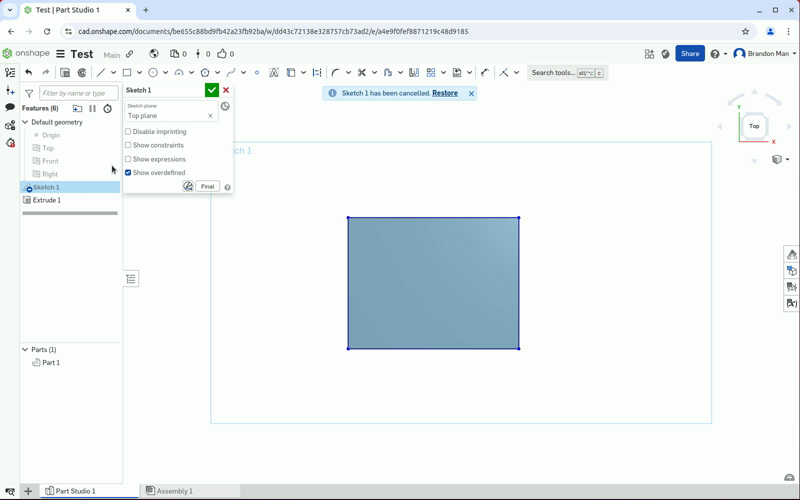
mouse_move(229, 92)
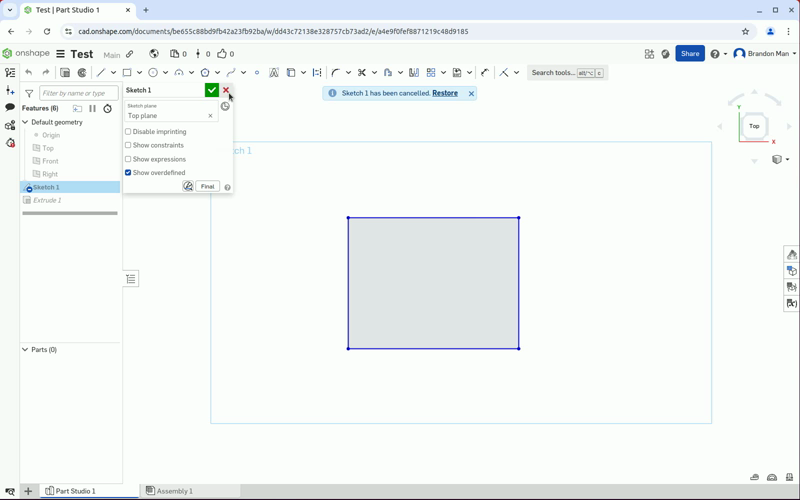
click(229, 92)
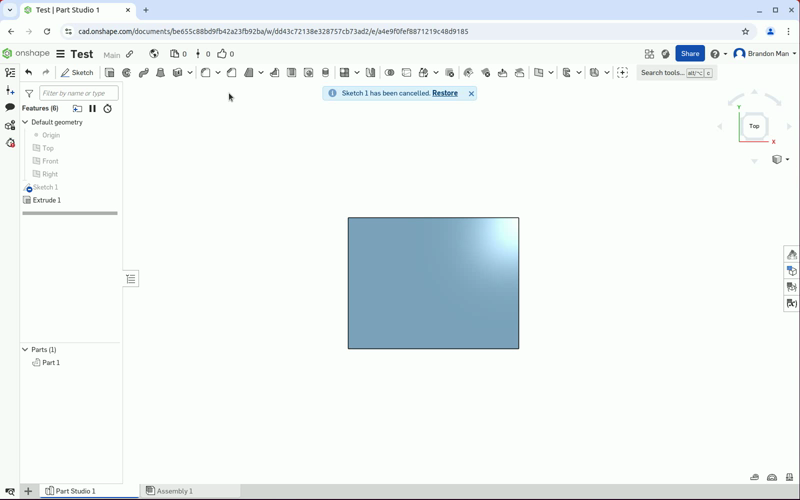
mouse_move(541, 75)
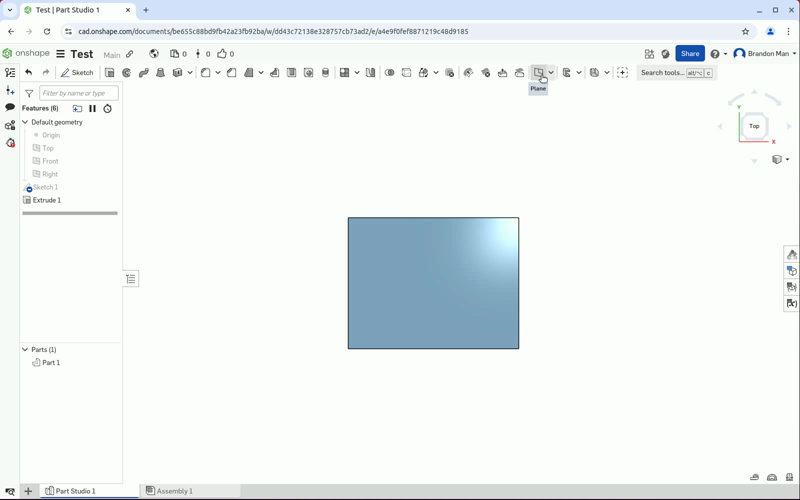
click(541, 75)
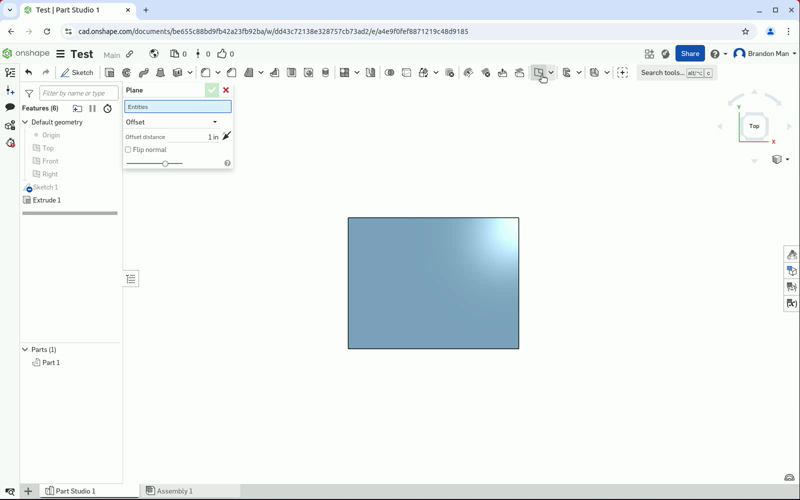
mouse_move(73, 150)
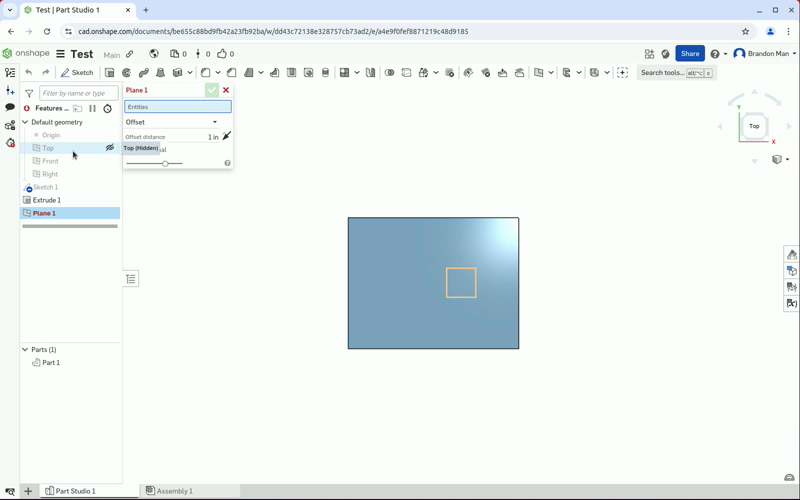
click(73, 150)
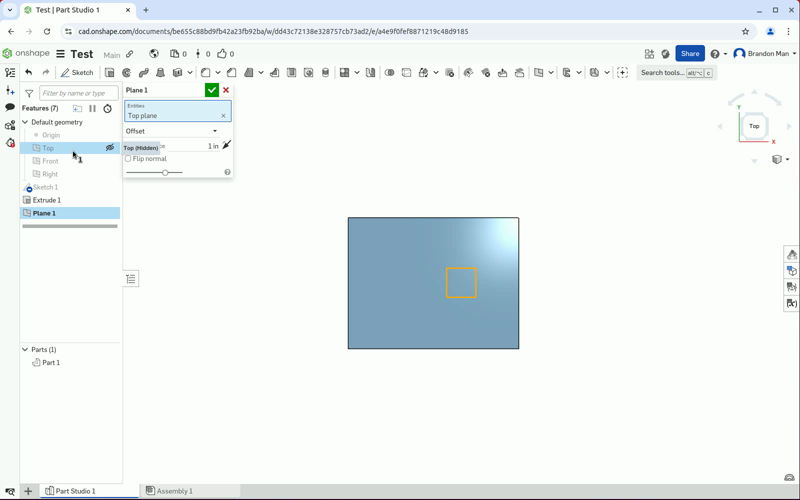
key(tab, 2)
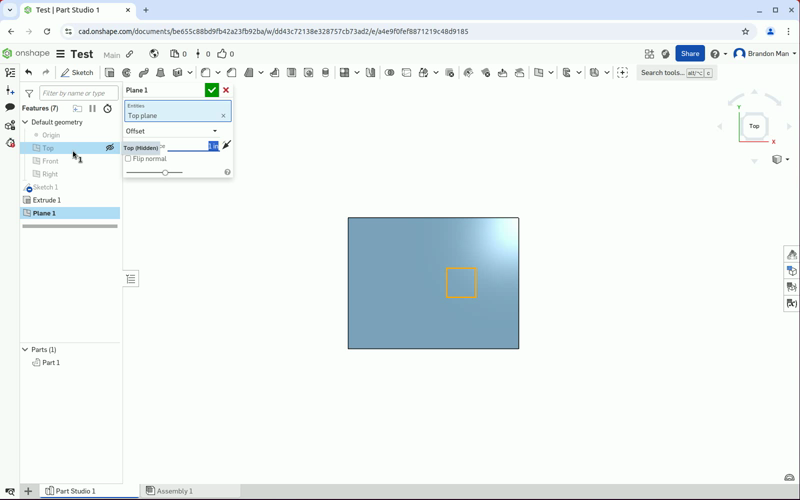
text(19.966)
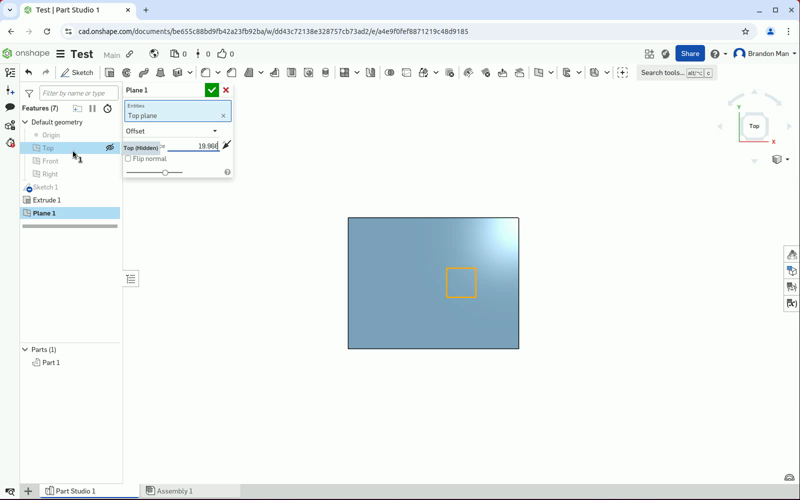
key(enter, 2)
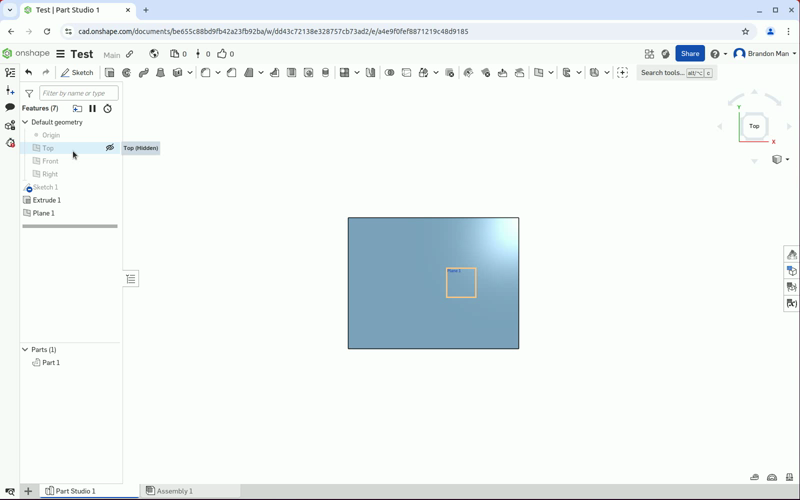
key(shift+s)
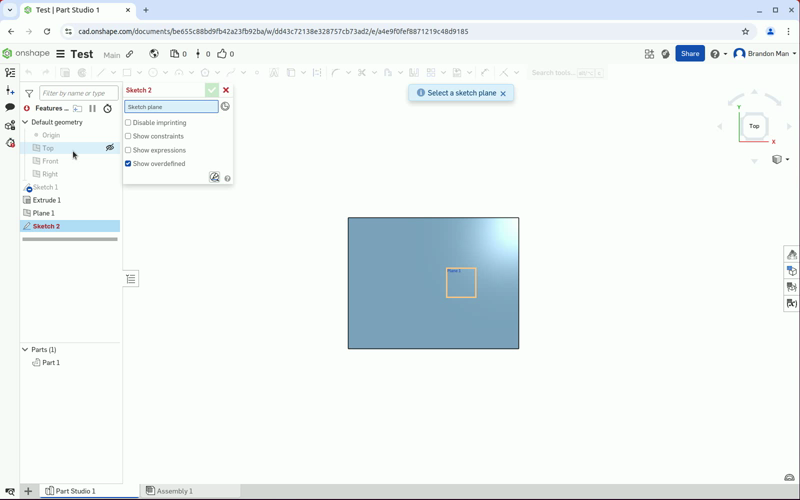
mouse_move(73, 215)
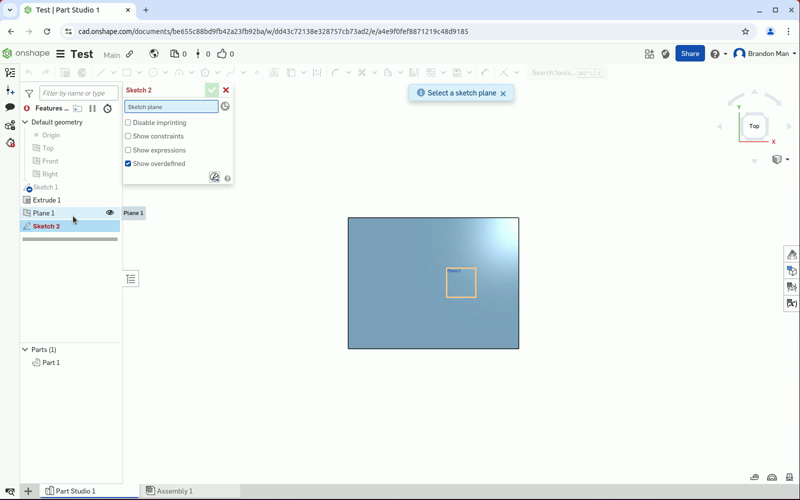
click(73, 215)
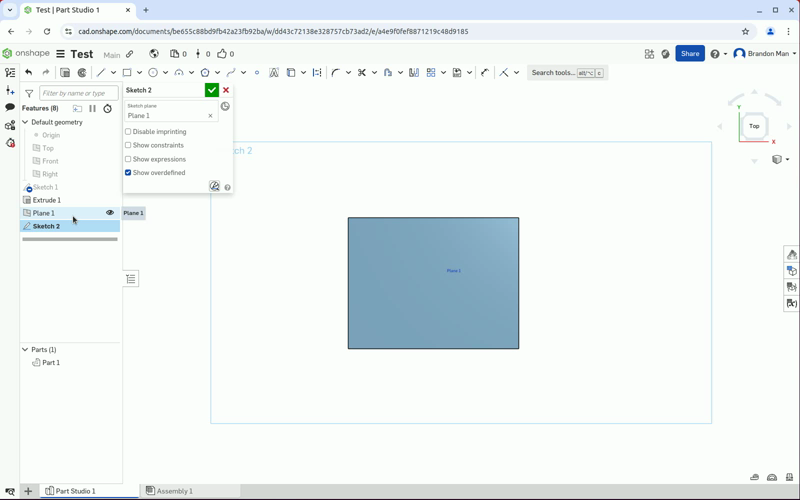
mouse_move(73, 352)
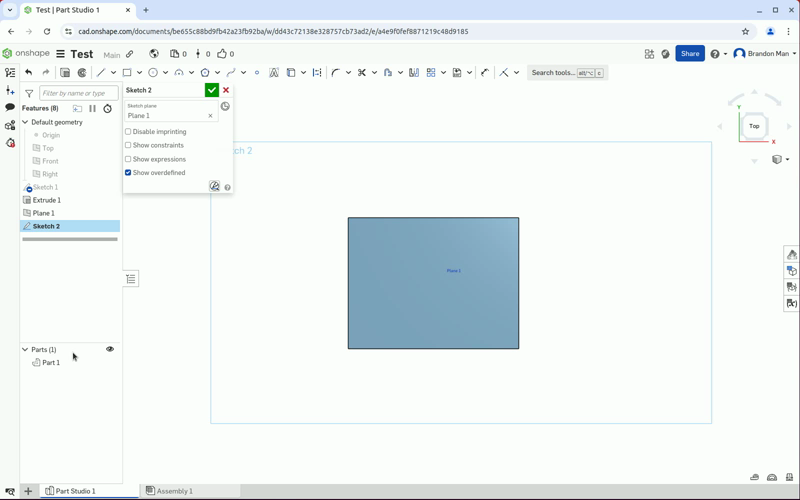
key(y)
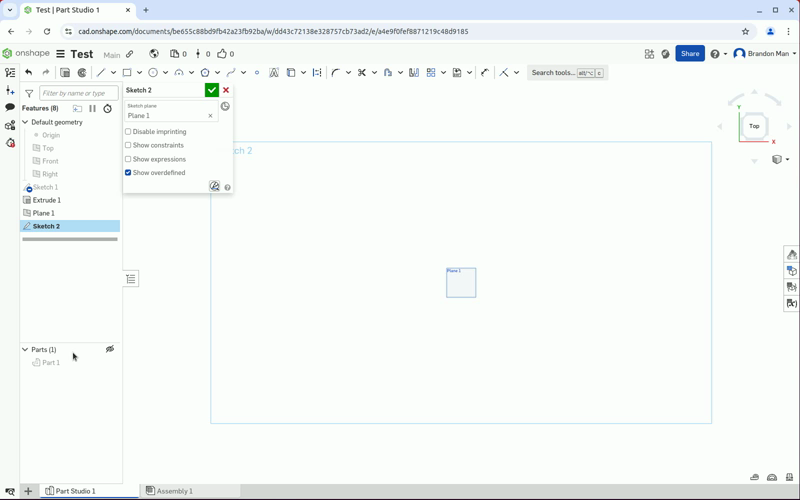
key(l)
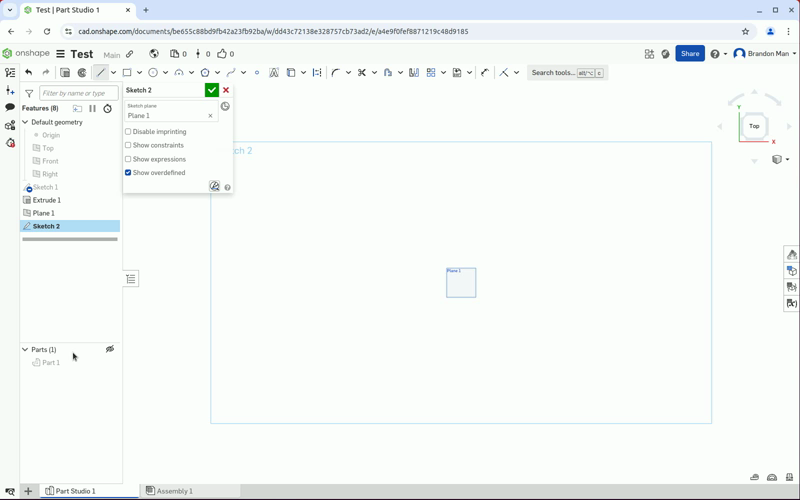
key_down(shift)
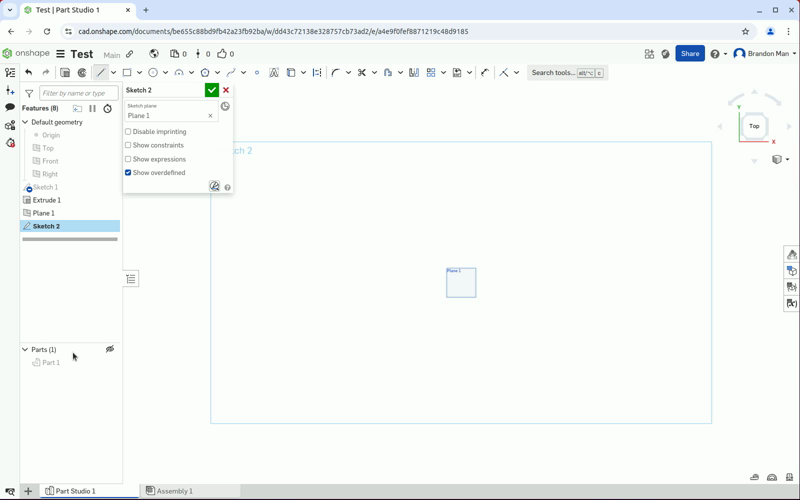
mouse_move(357, 334)
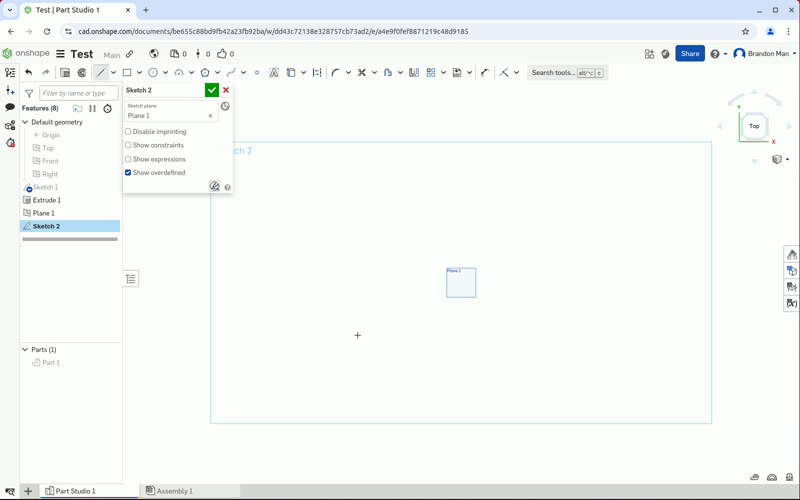
click(357, 334)
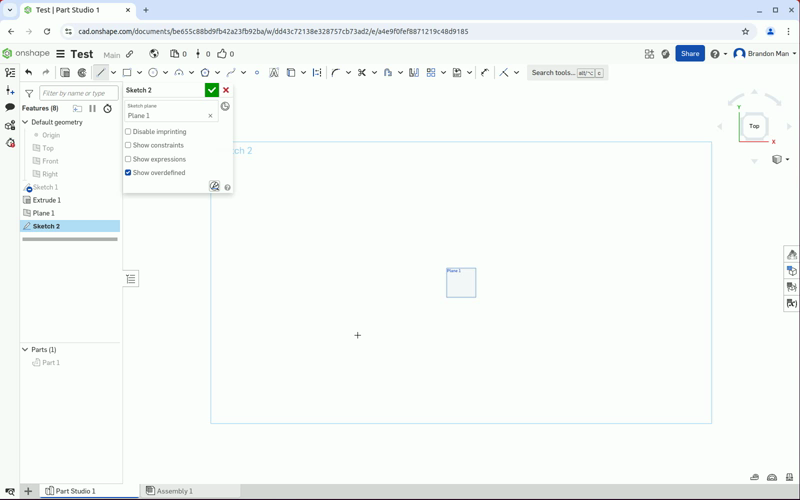
key_up(shift)
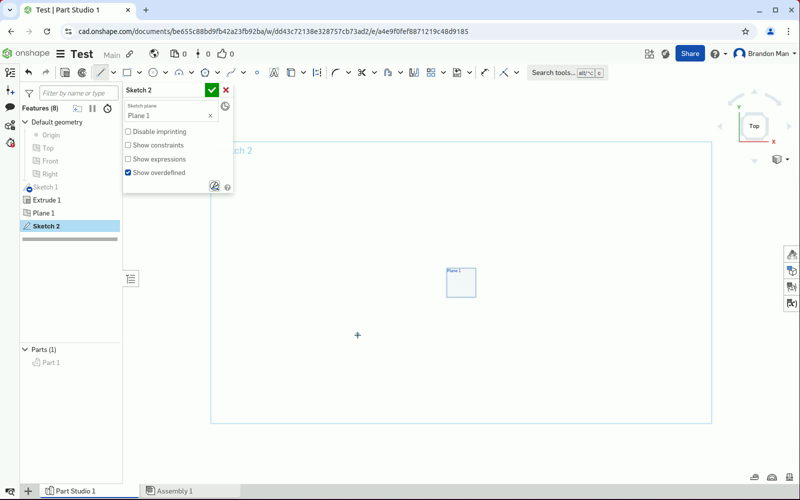
key_down(shift)
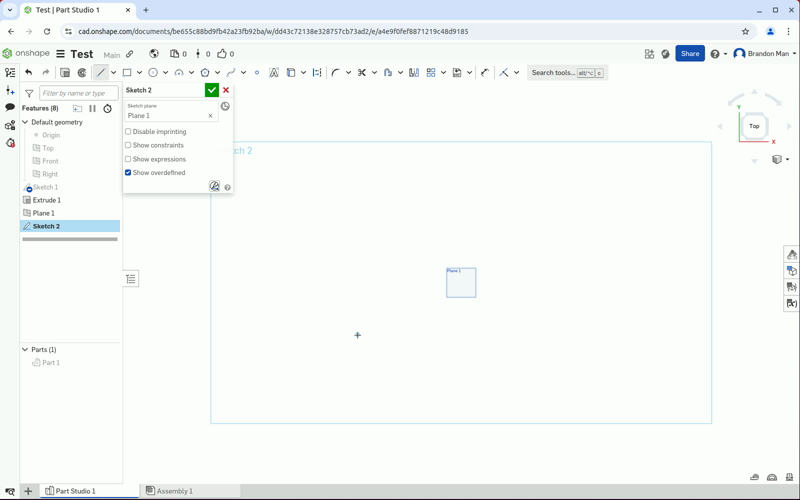
mouse_move(510, 334)
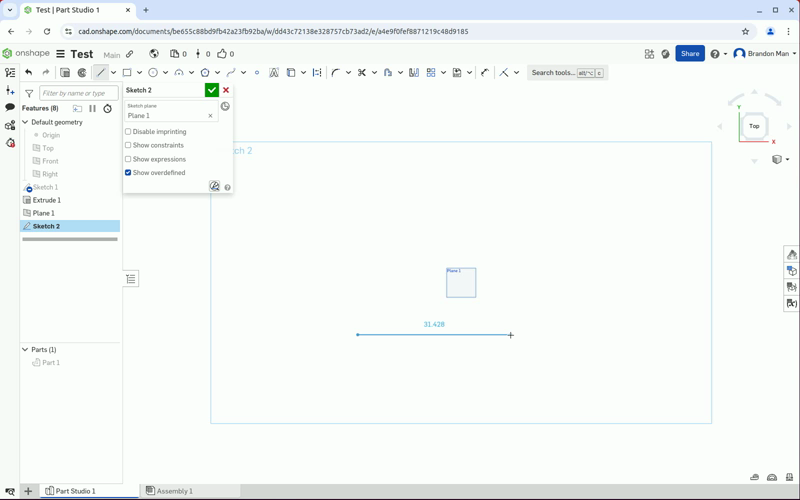
click(510, 334)
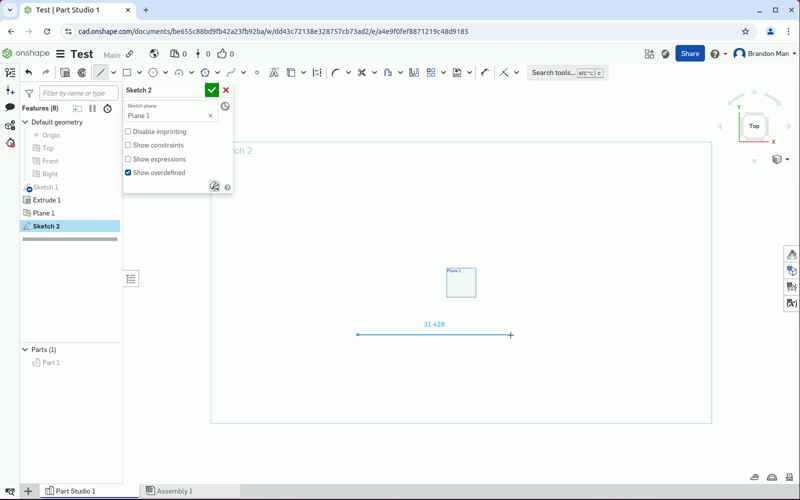
key_up(shift)
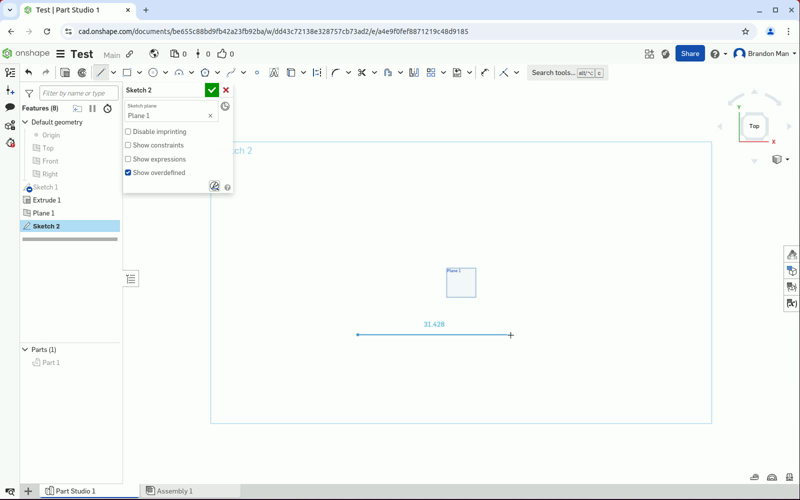
key_down(shift)
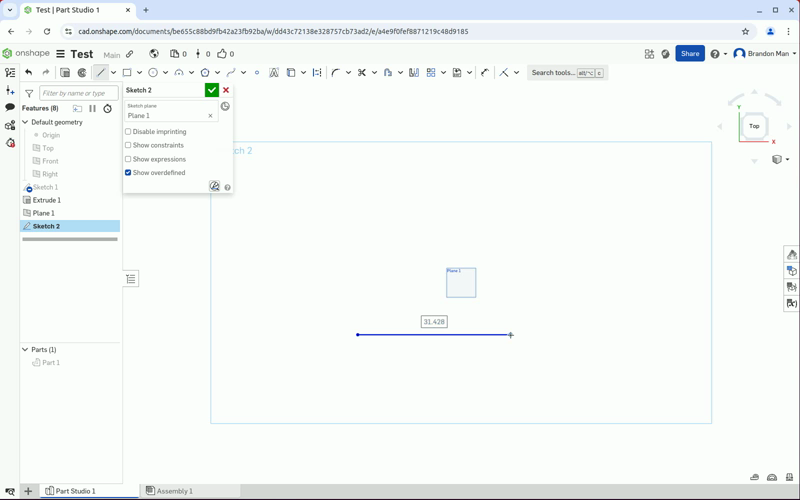
mouse_move(510, 228)
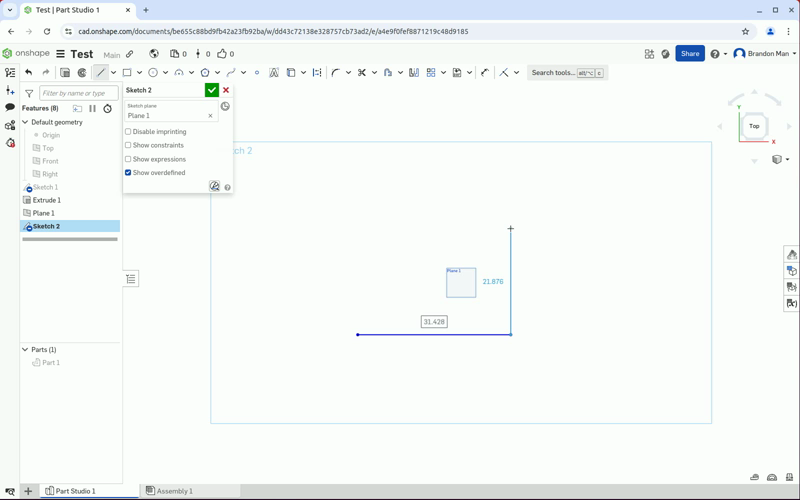
click(510, 228)
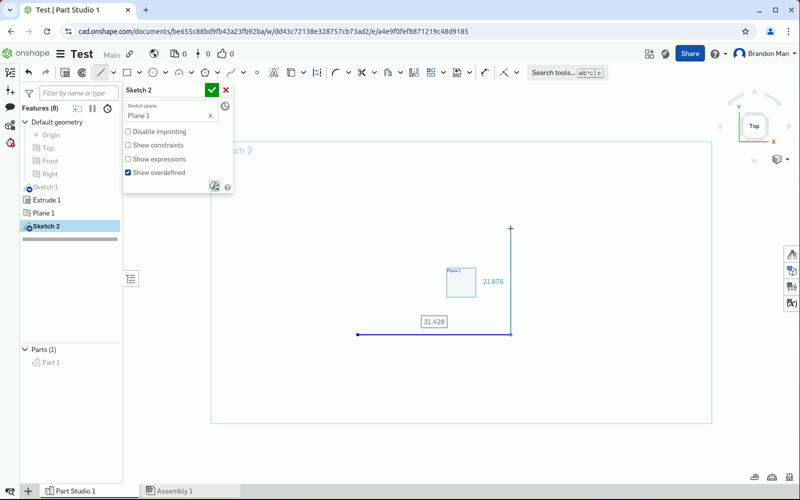
key_up(shift)
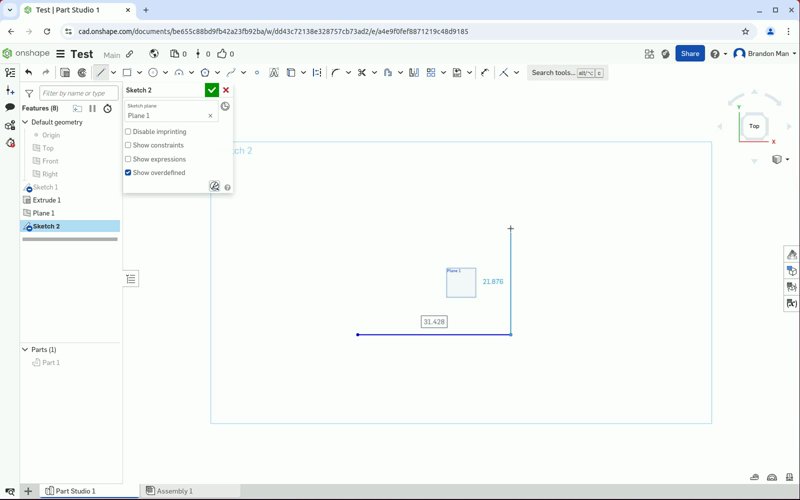
key_down(shift)
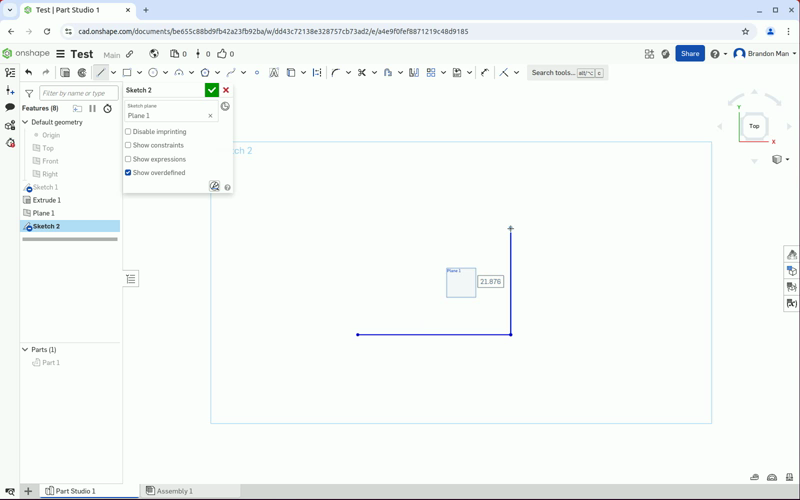
mouse_move(357, 228)
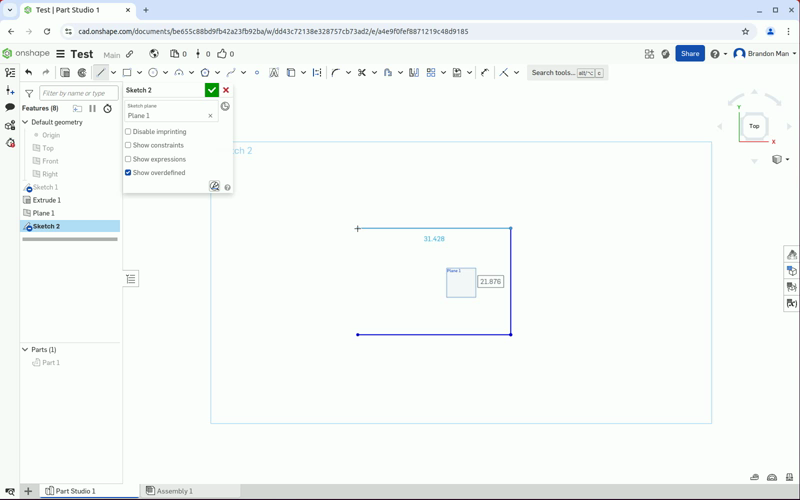
click(357, 228)
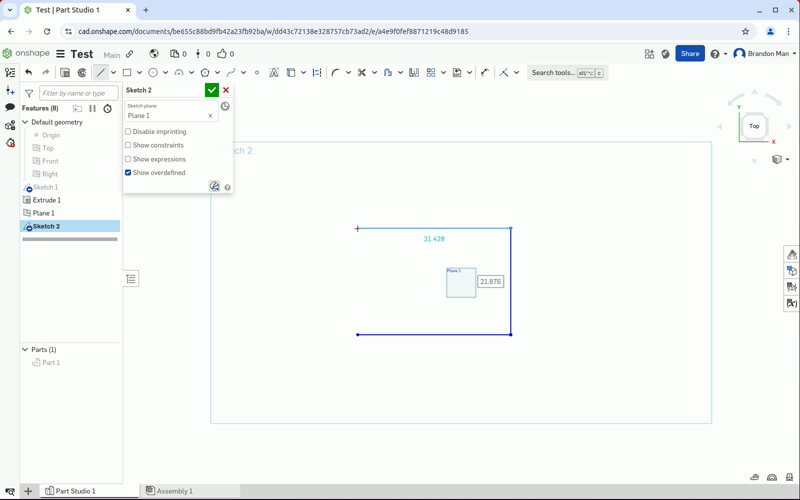
key_up(shift)
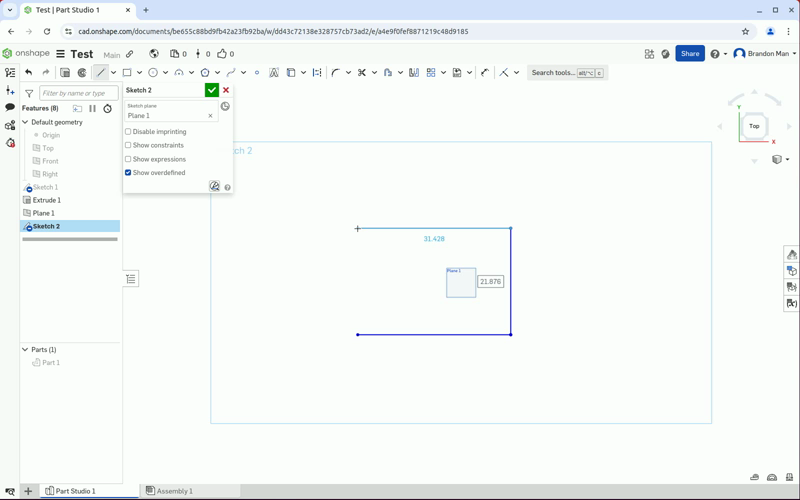
key_down(shift)
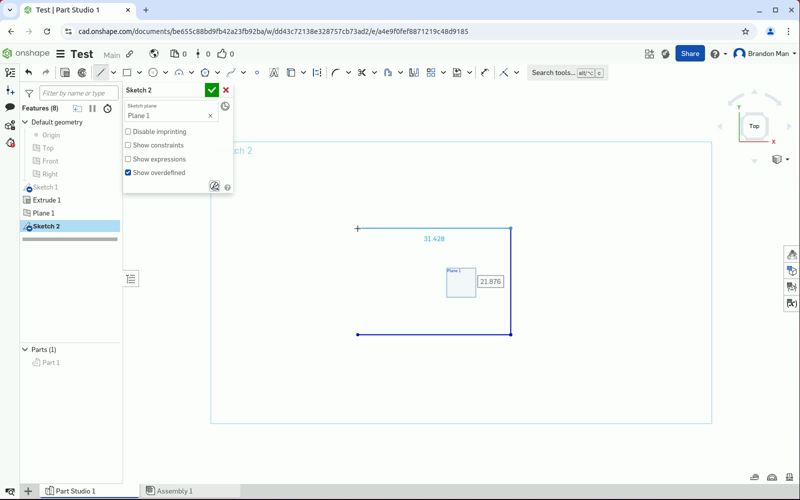
mouse_move(357, 334)
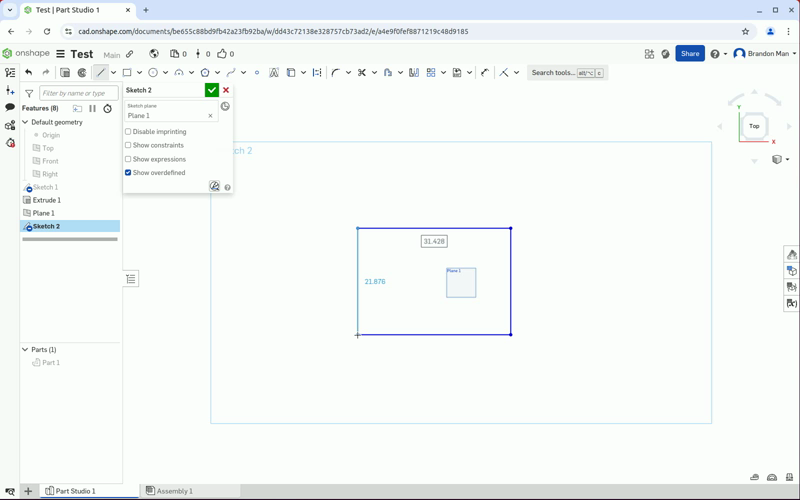
key_up(shift)
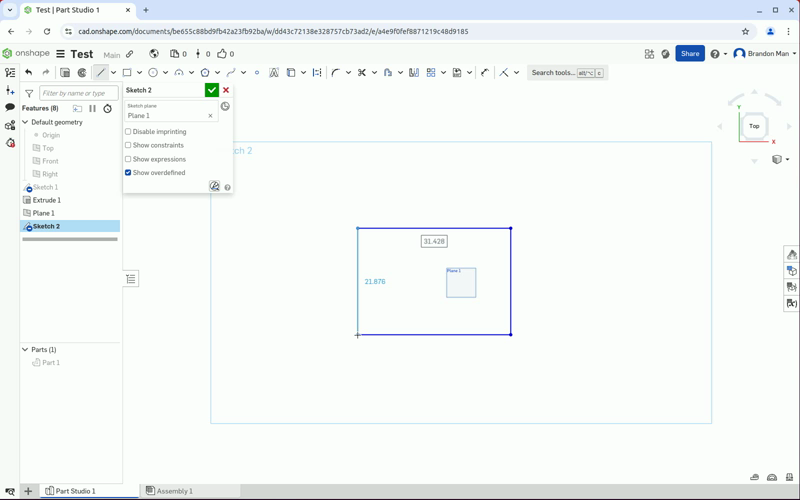
click(357, 334)
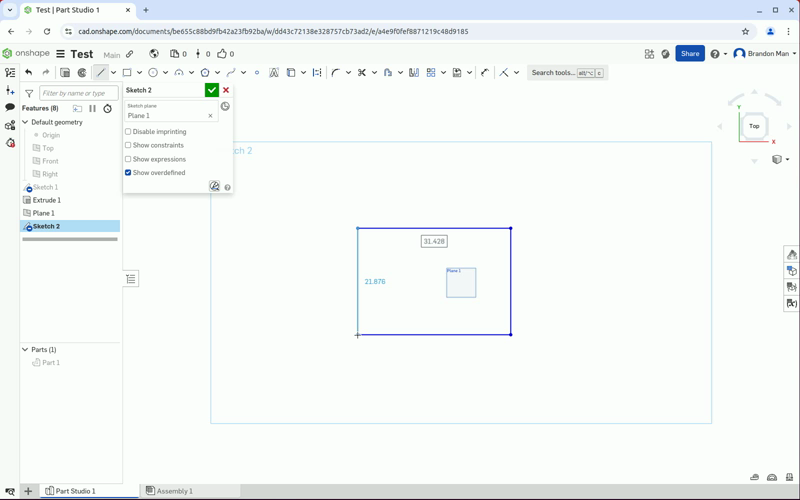
key(esc)
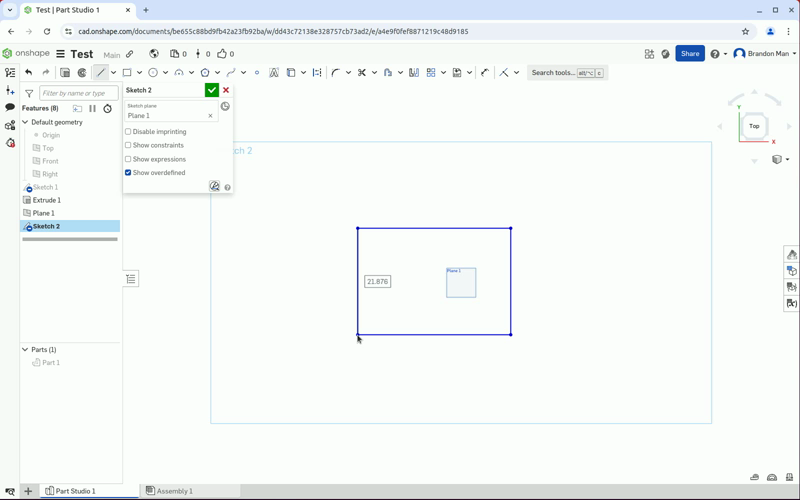
mouse_move(446, 302)
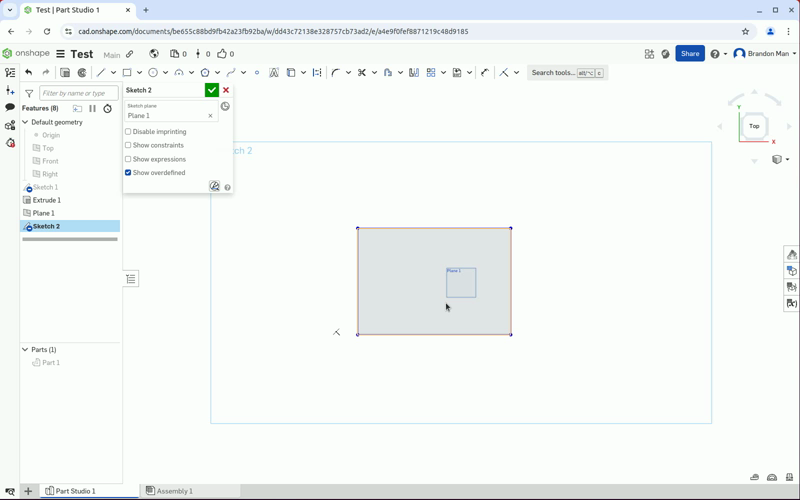
click(446, 302)
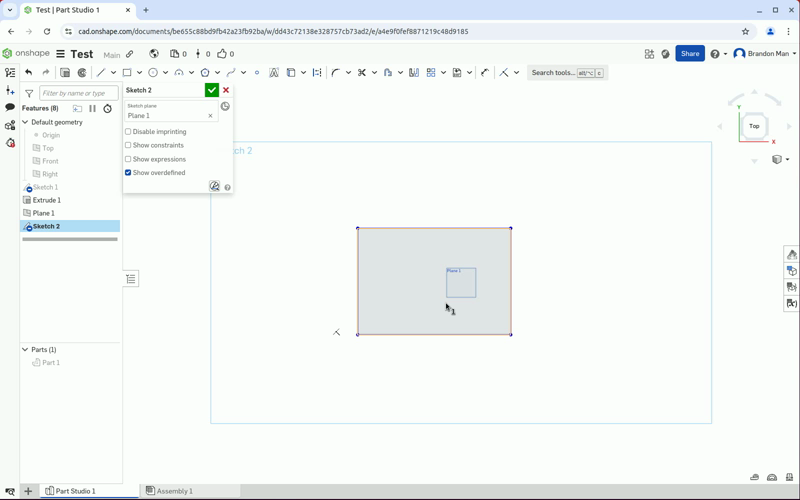
mouse_move(73, 352)
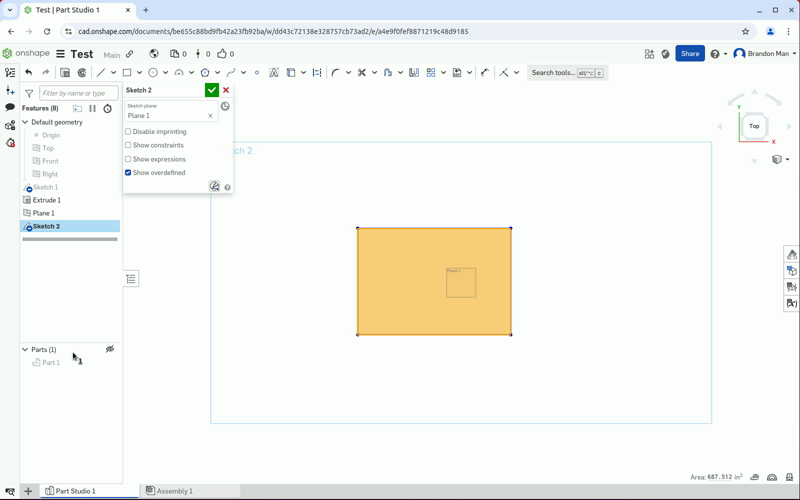
key(shift+y)
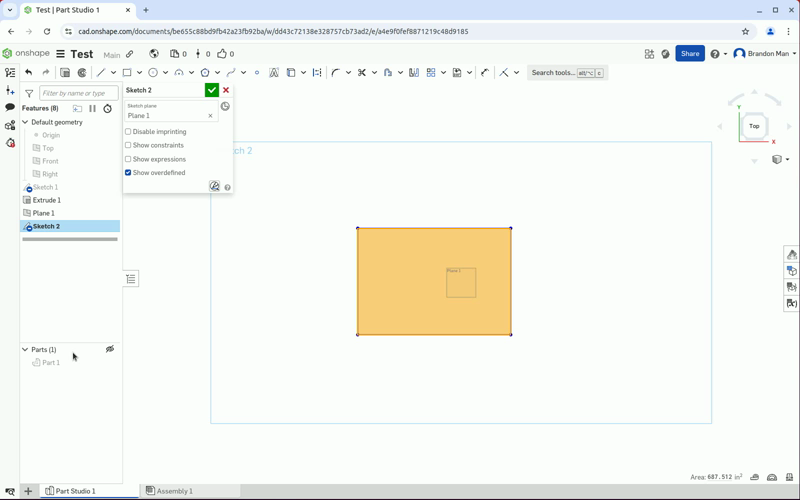
key(shift+e)
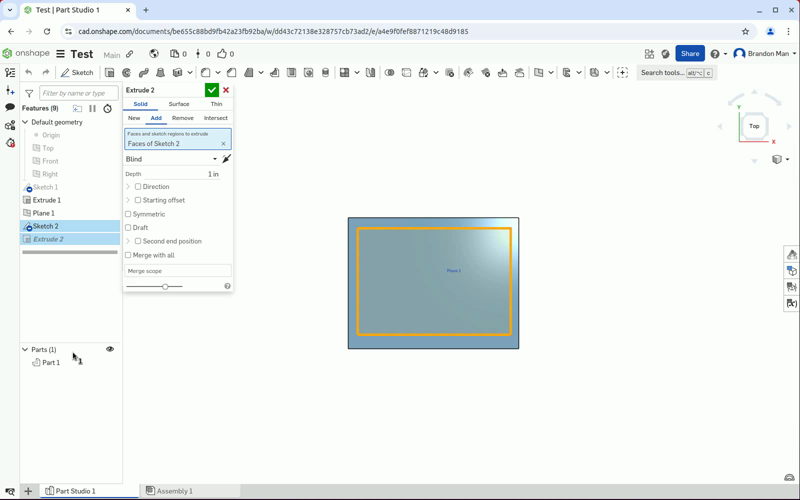
mouse_move(143, 106)
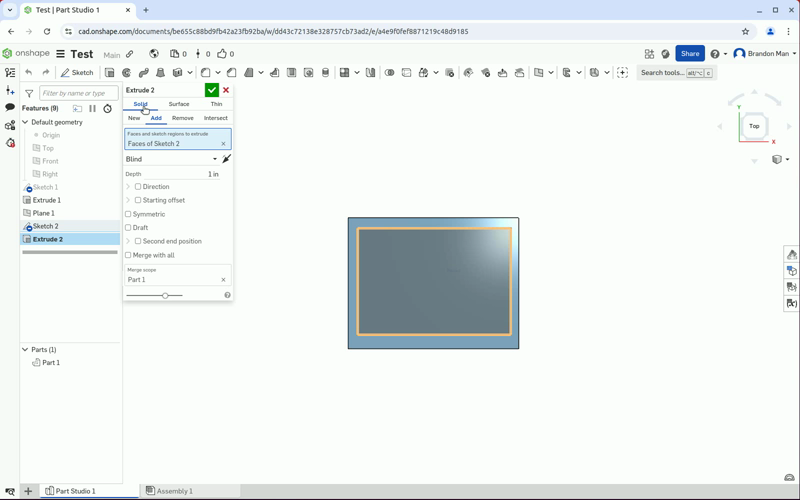
click(143, 106)
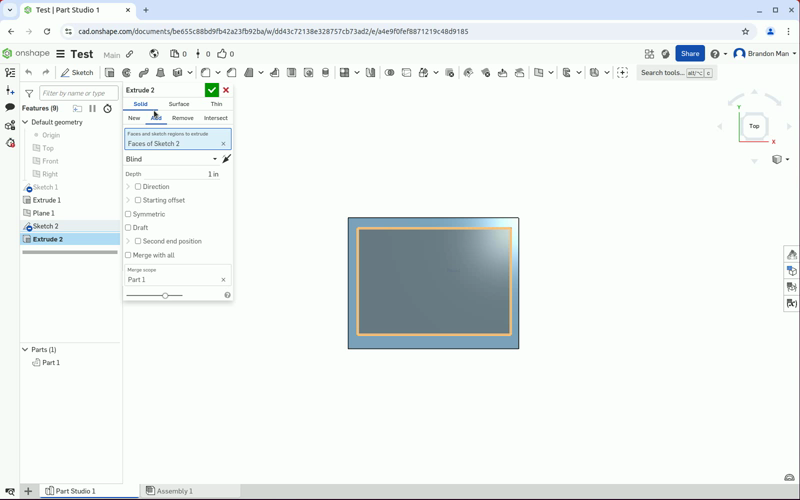
mouse_move(186, 120)
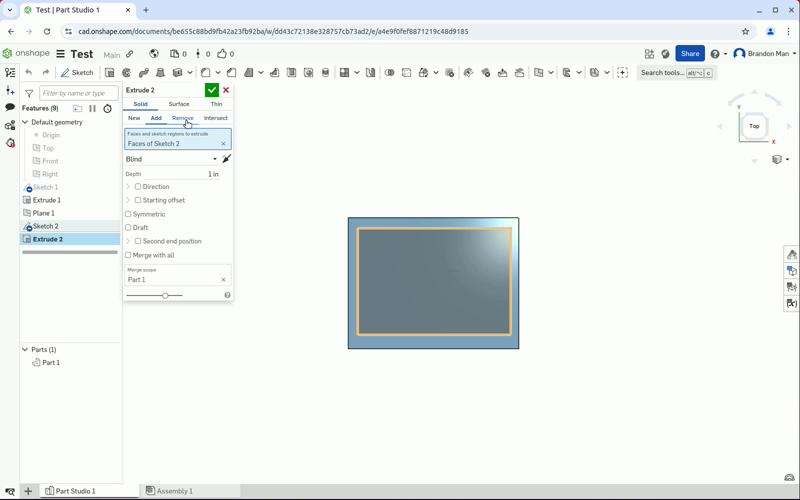
click(186, 120)
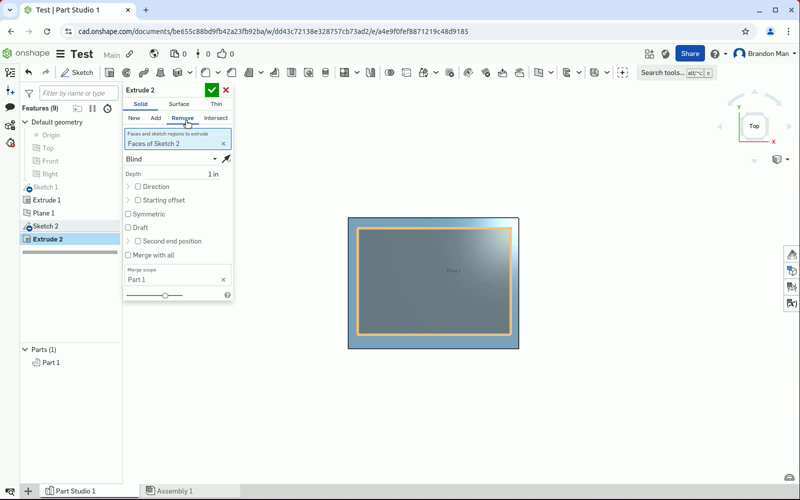
key(tab, 4)
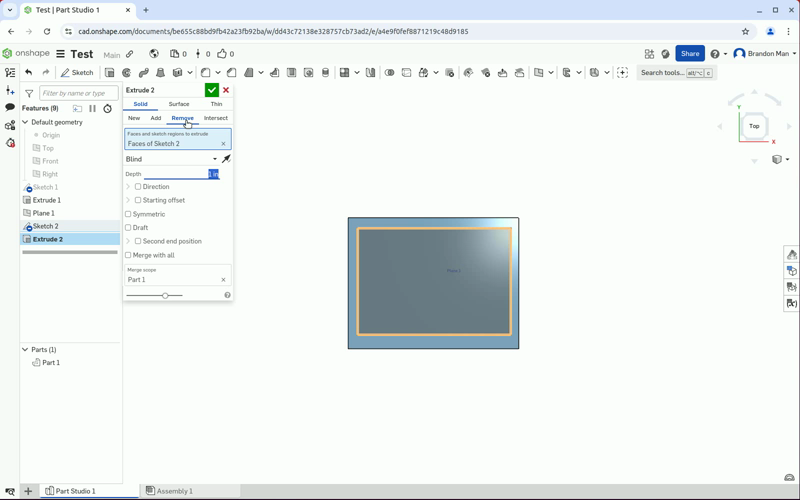
text(17.331)
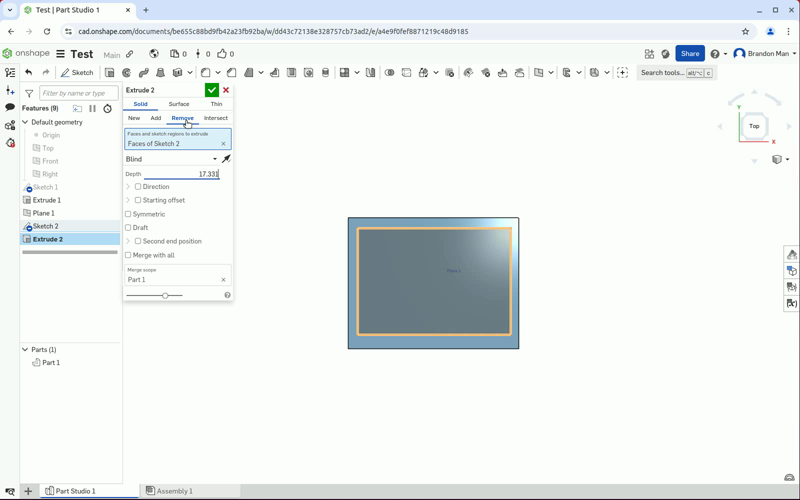
key(tab, 6)
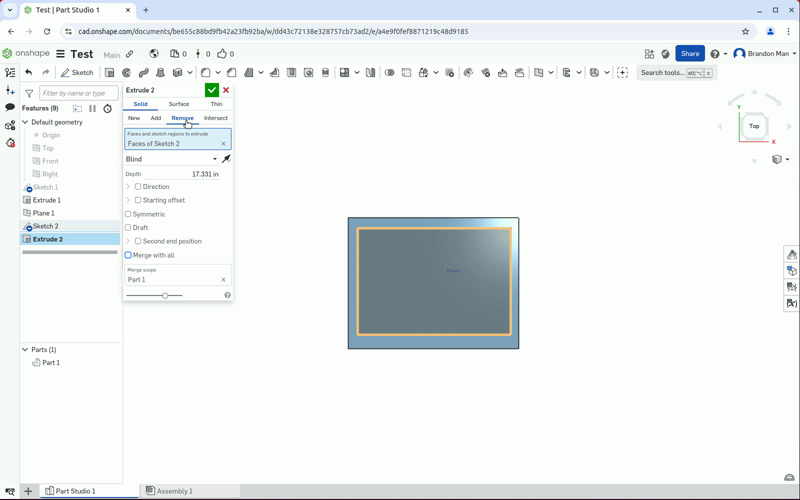
key(space)
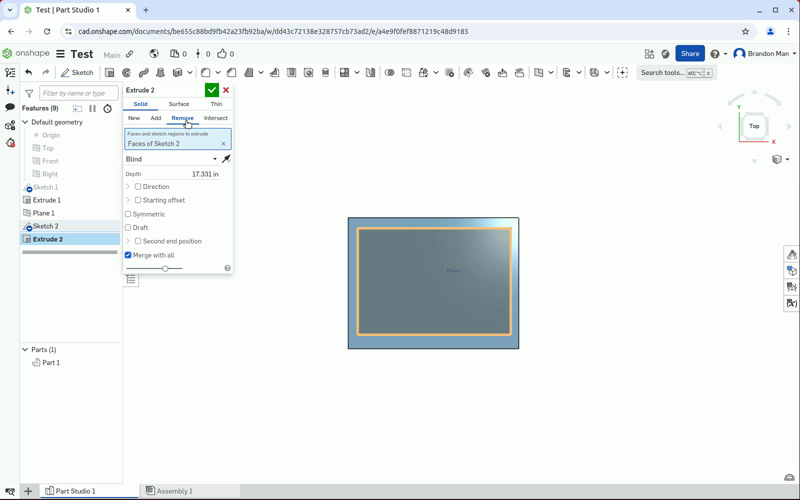
key(enter)
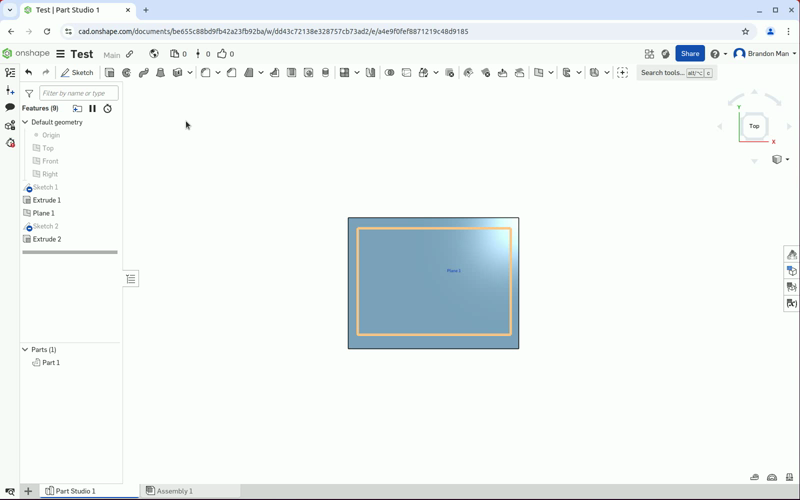
key(shift+h)
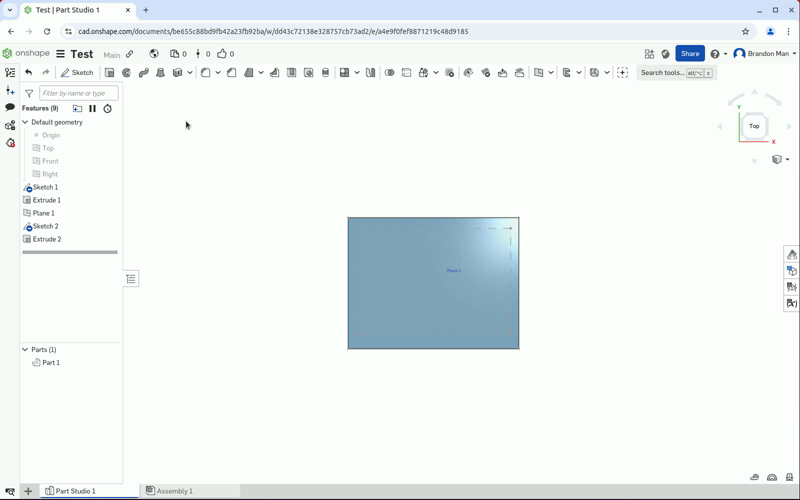
key(shift+h)
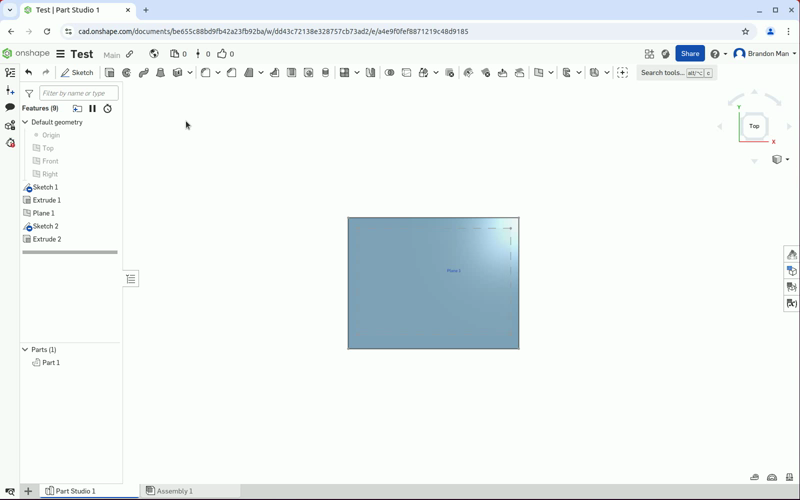
key(shift+7)
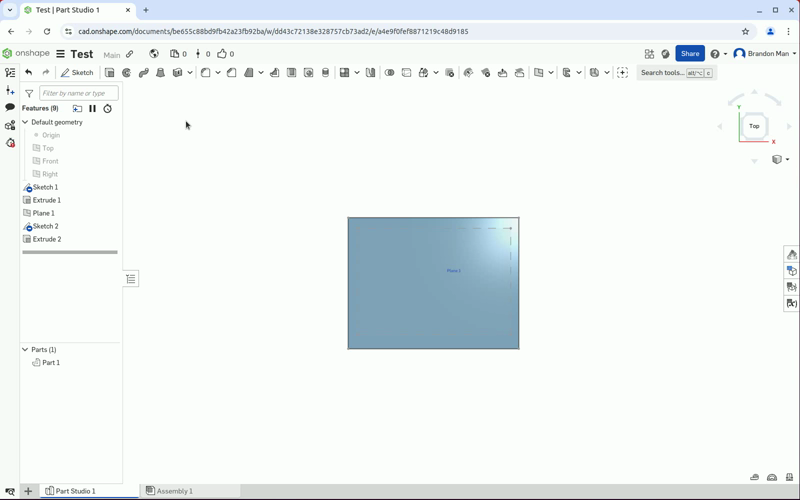
key(up, 3)
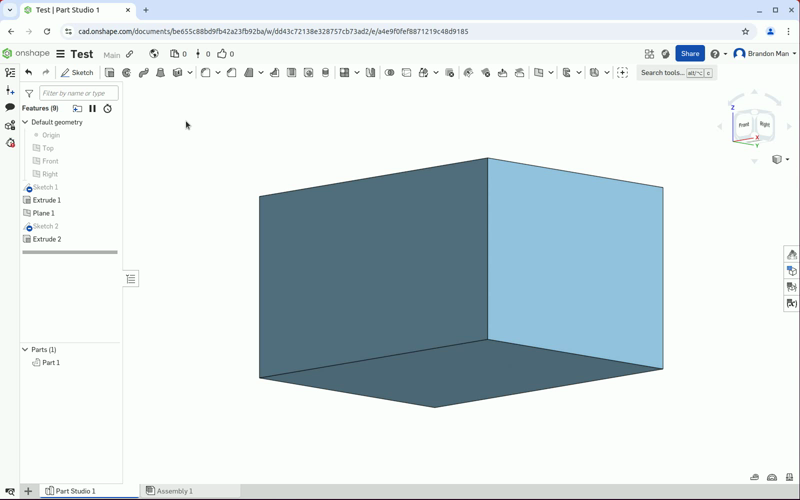
key(left, 3)
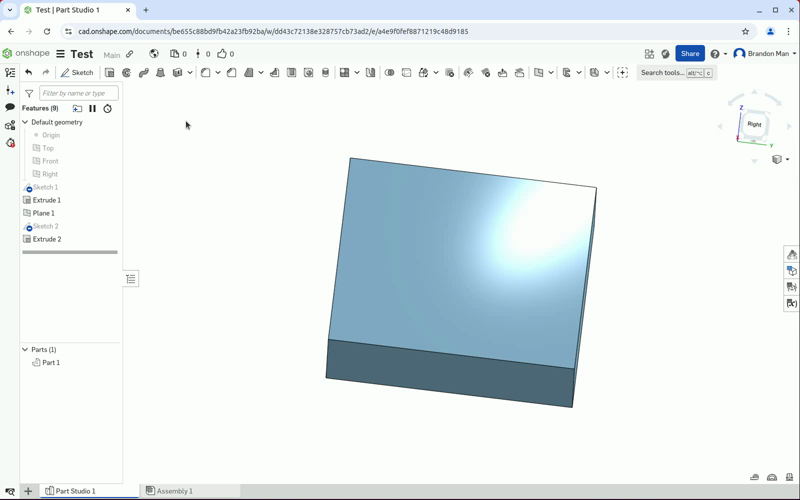
key(right, 3)
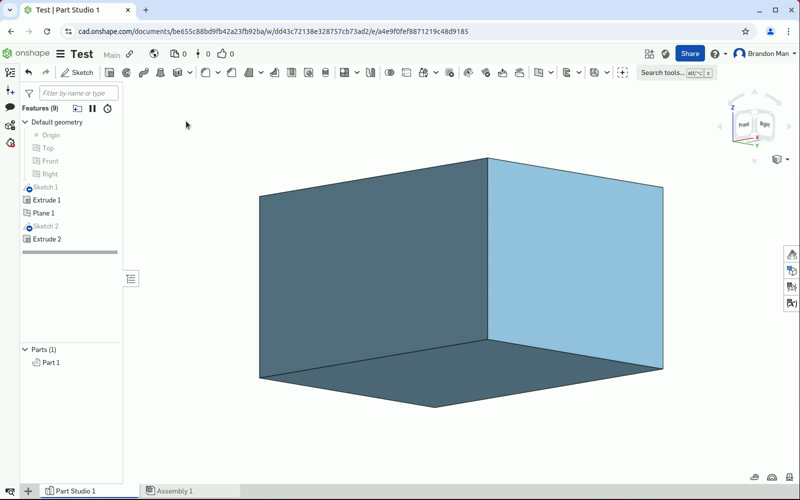
key(down, 3)
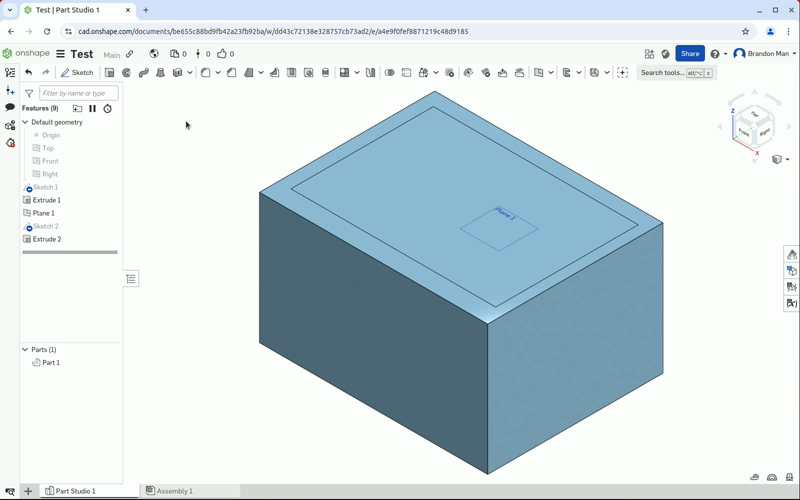
mouse_move(73, 189)
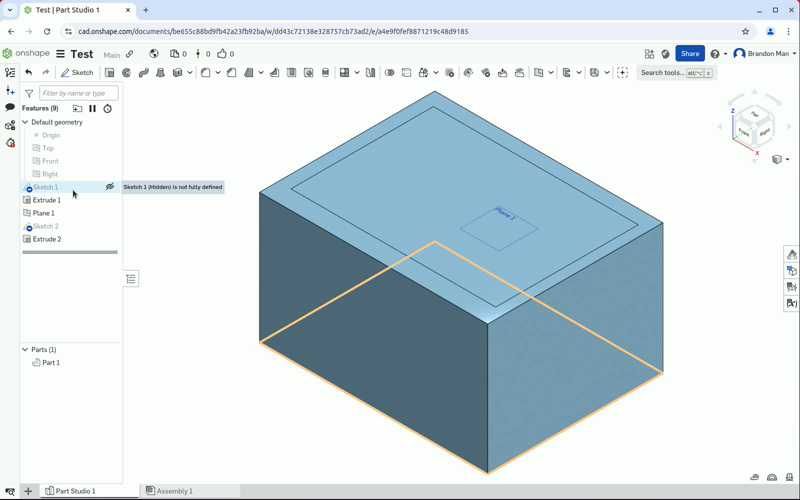
click(73, 189)